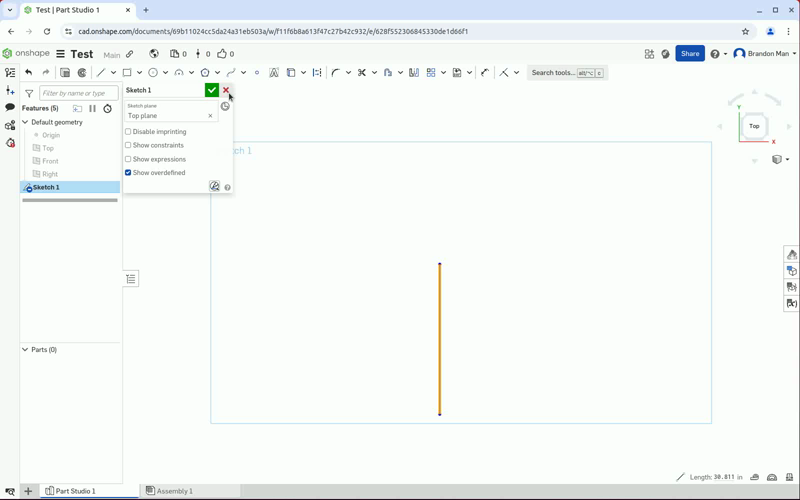
key(shift+h)
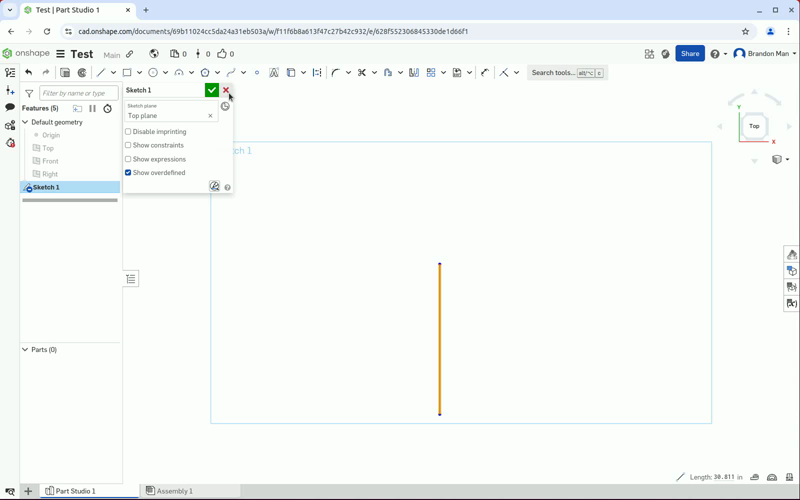
key(shift+s)
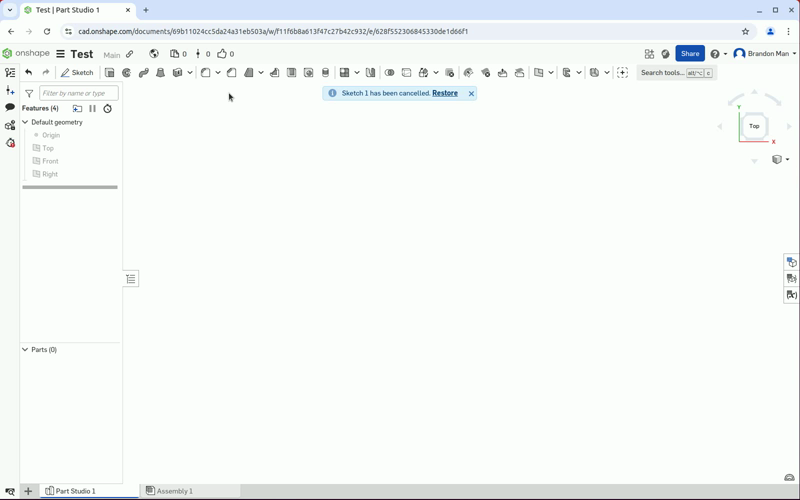
mouse_move(73, 150)
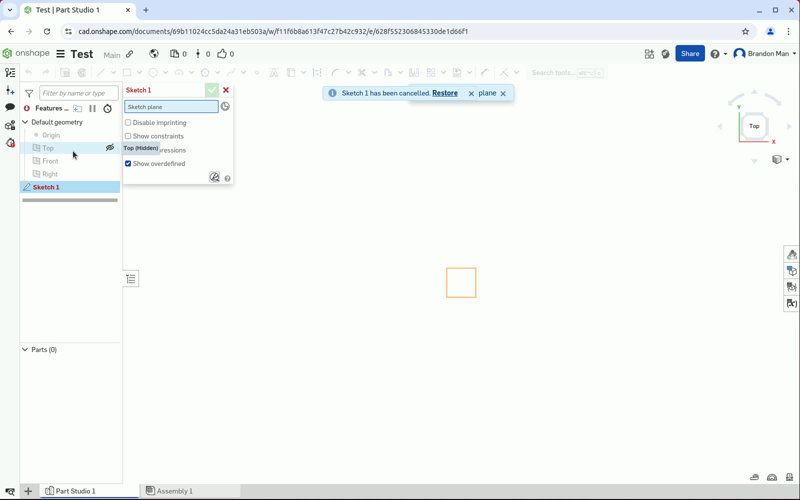
click(73, 150)
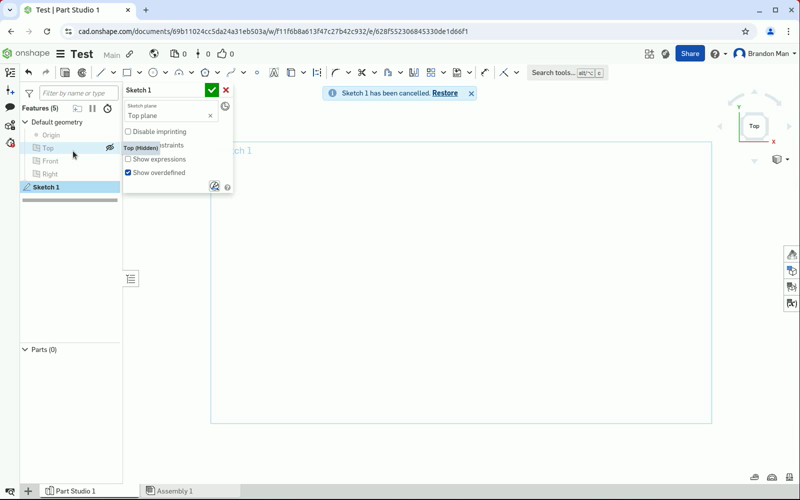
mouse_move(73, 352)
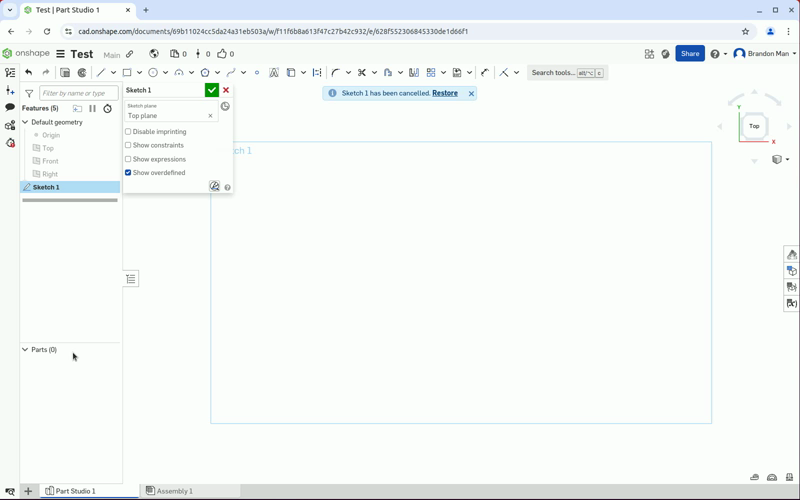
key(y)
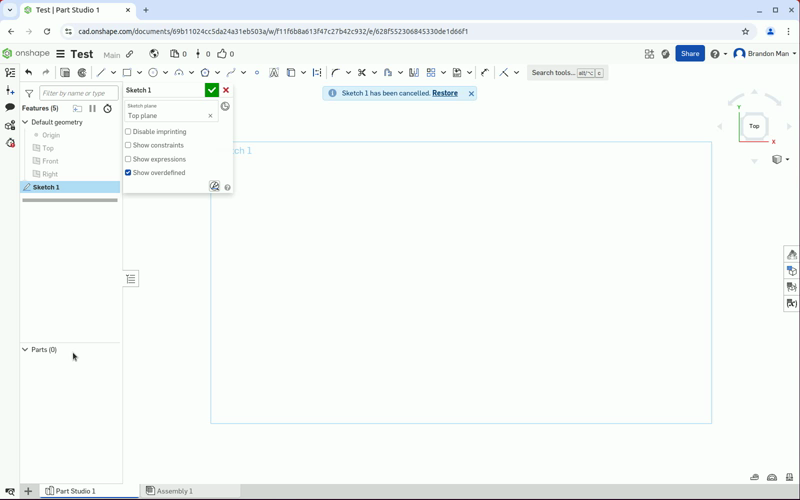
key(l)
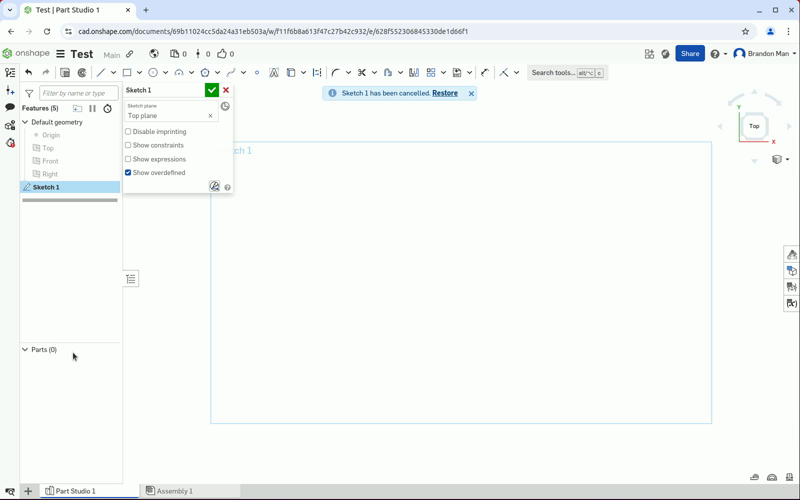
key_down(shift)
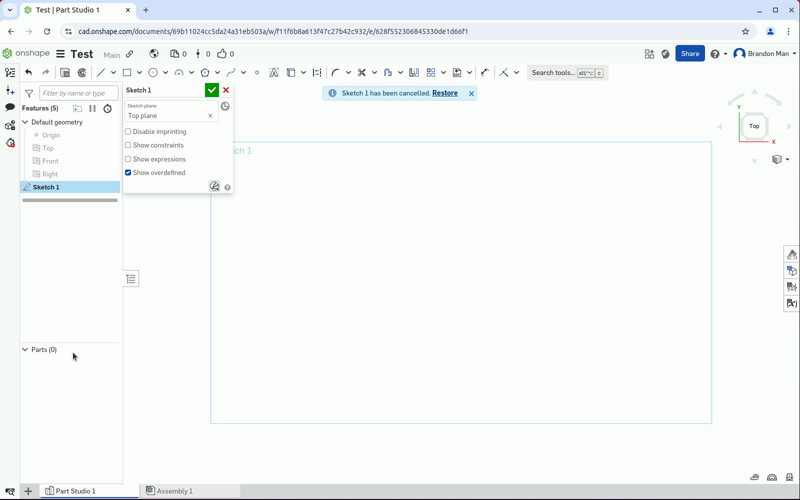
mouse_move(355, 321)
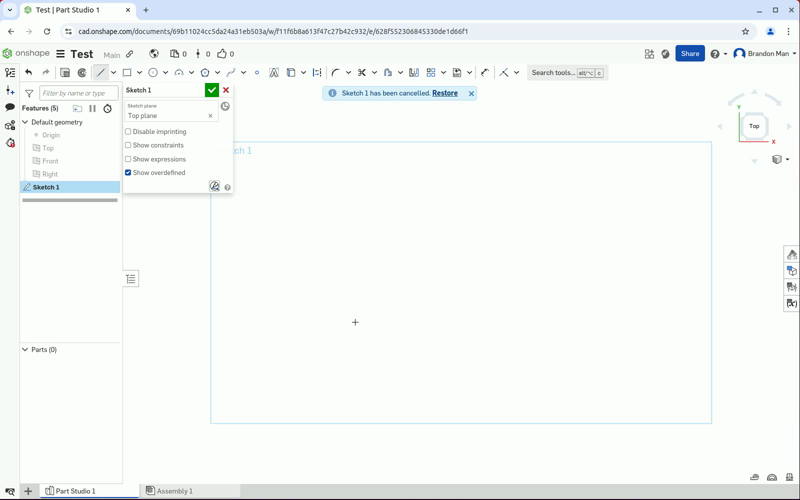
click(355, 321)
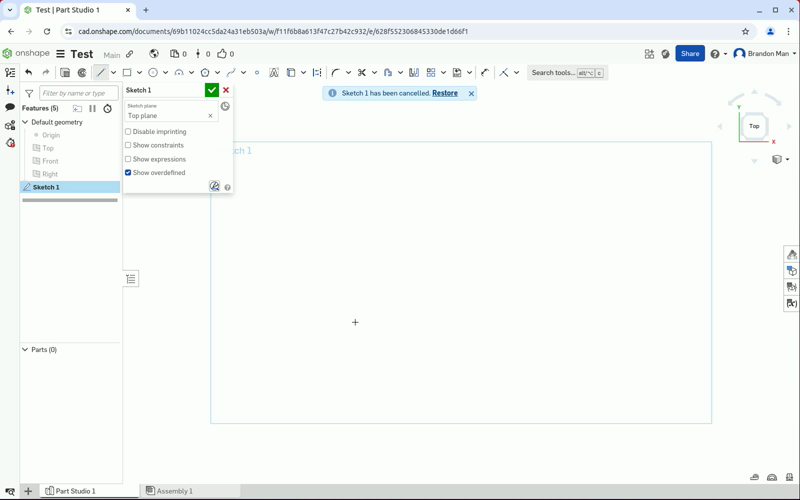
key_up(shift)
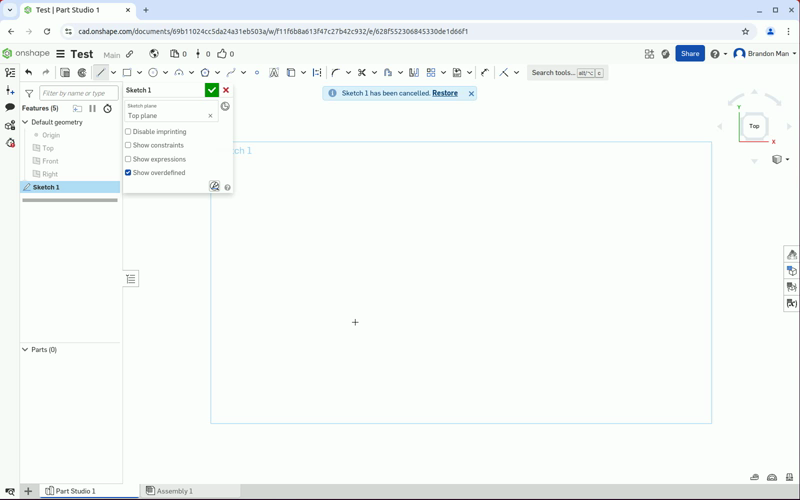
key_down(shift)
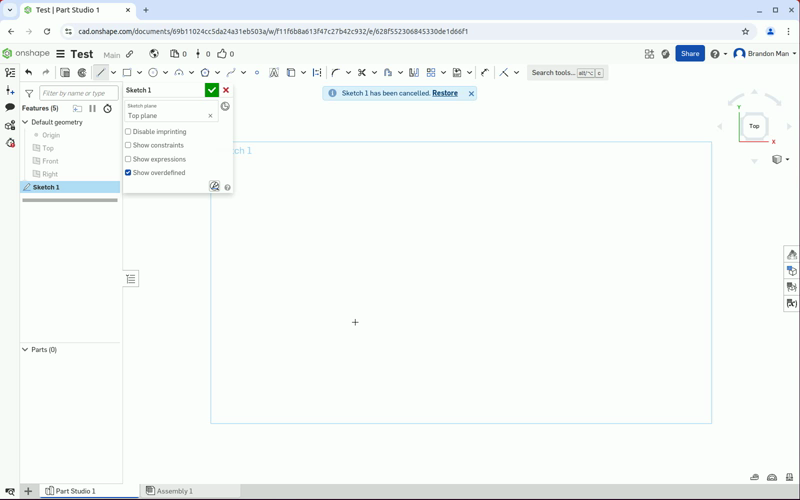
mouse_move(385, 321)
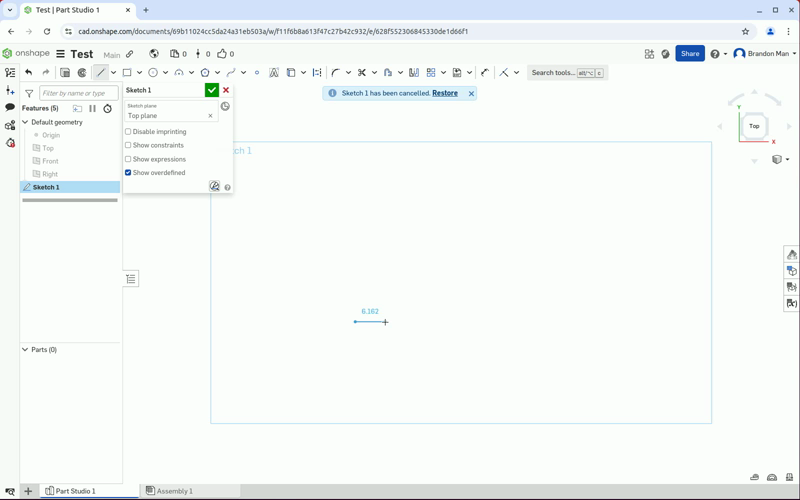
mouse_move(364, 321)
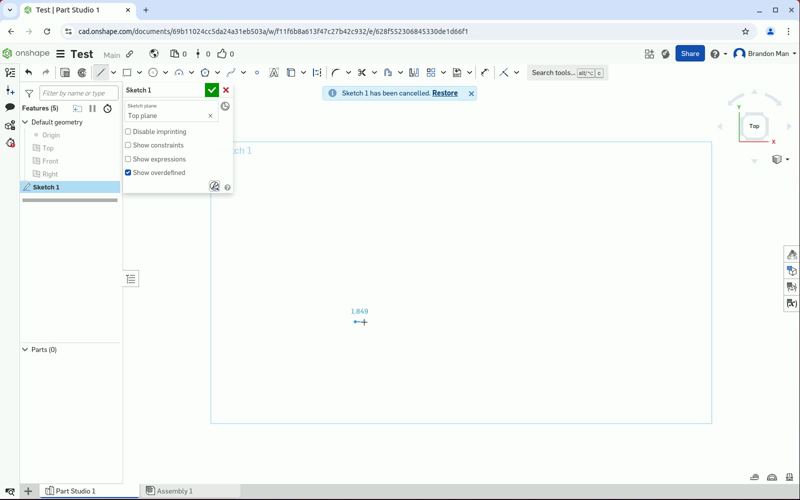
click(364, 321)
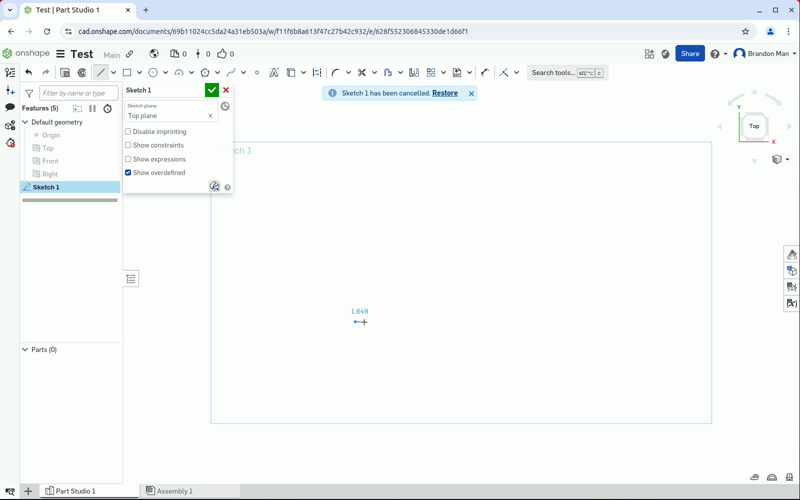
key_up(shift)
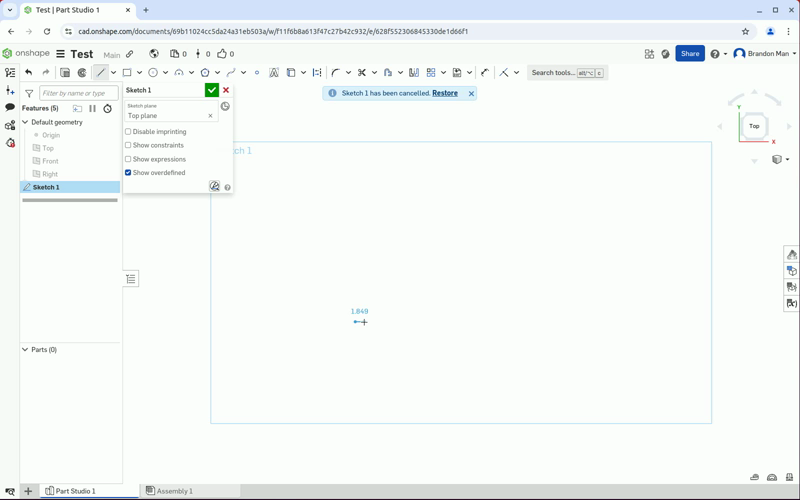
key(esc)
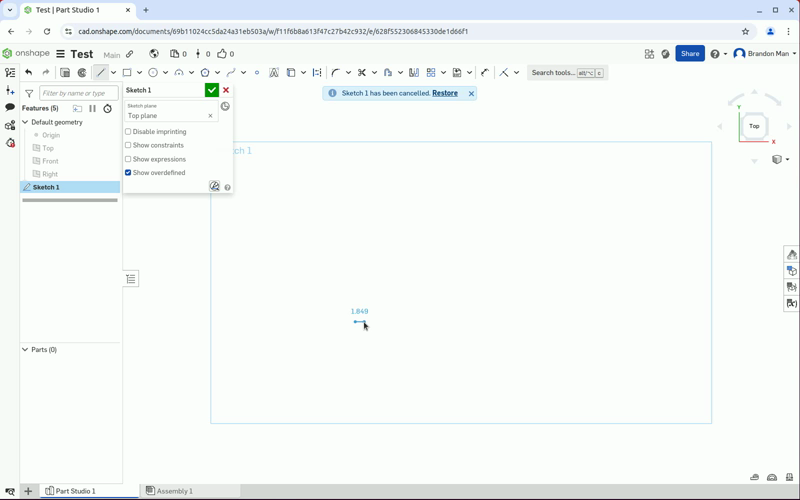
key(a)
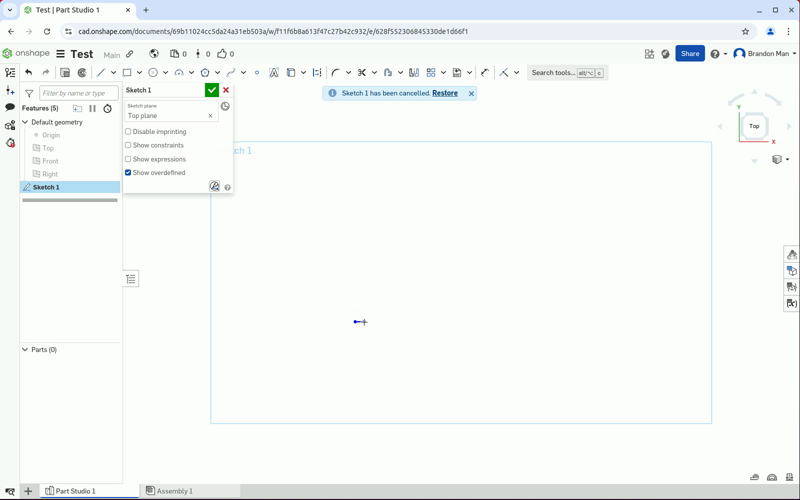
mouse_move(364, 321)
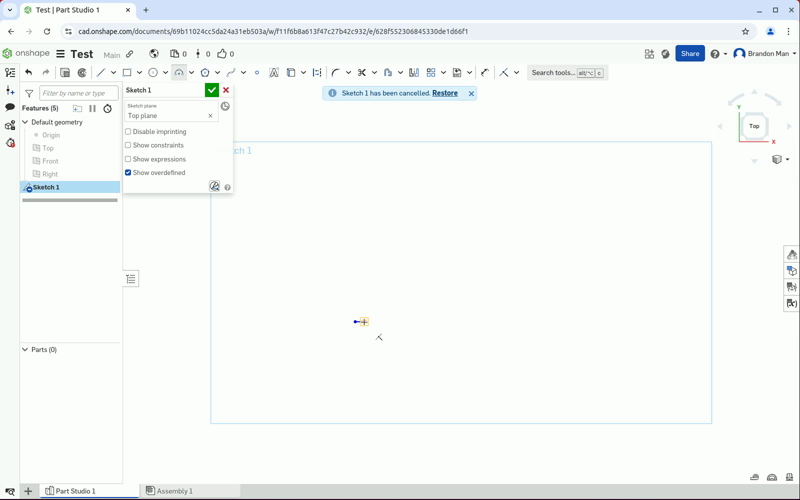
click(364, 321)
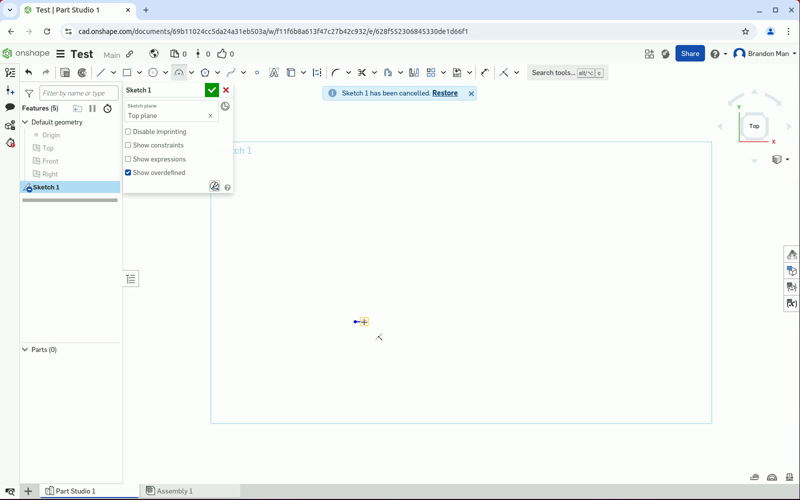
key_down(shift)
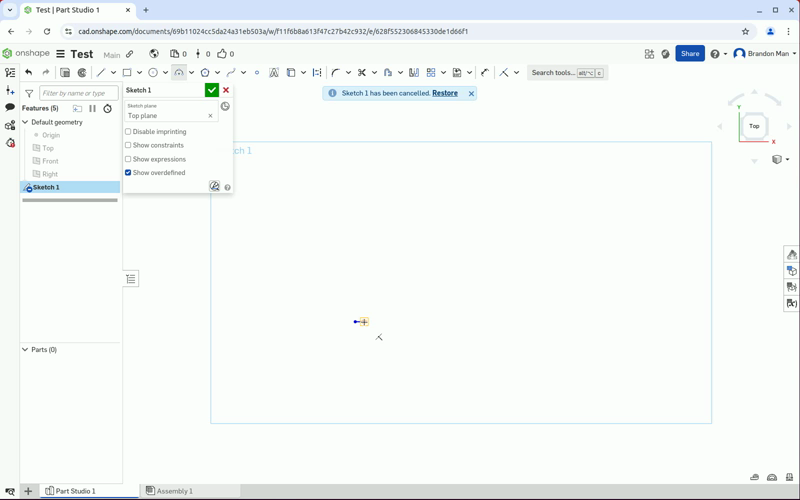
mouse_move(364, 243)
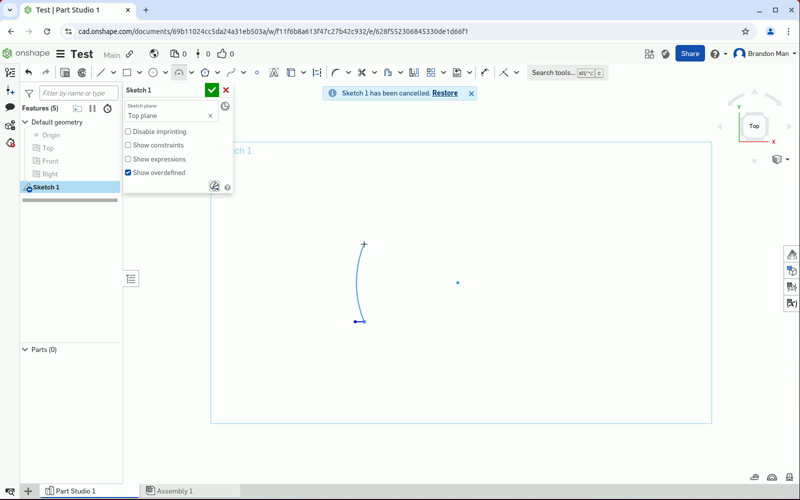
click(364, 243)
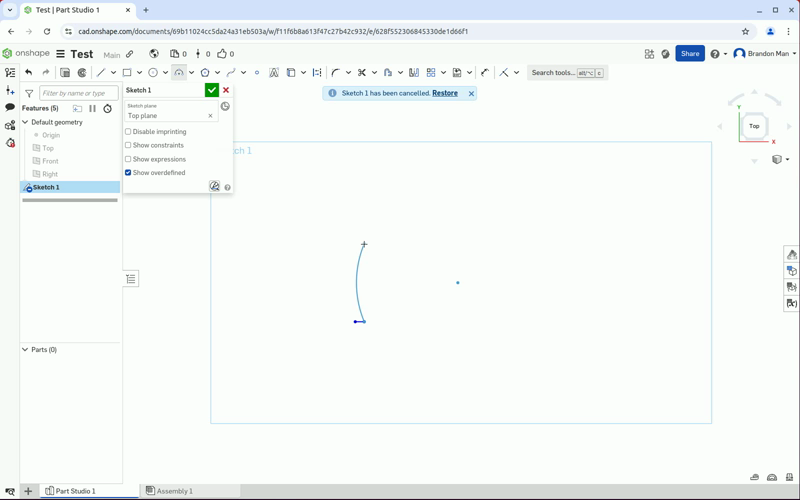
mouse_move(356, 282)
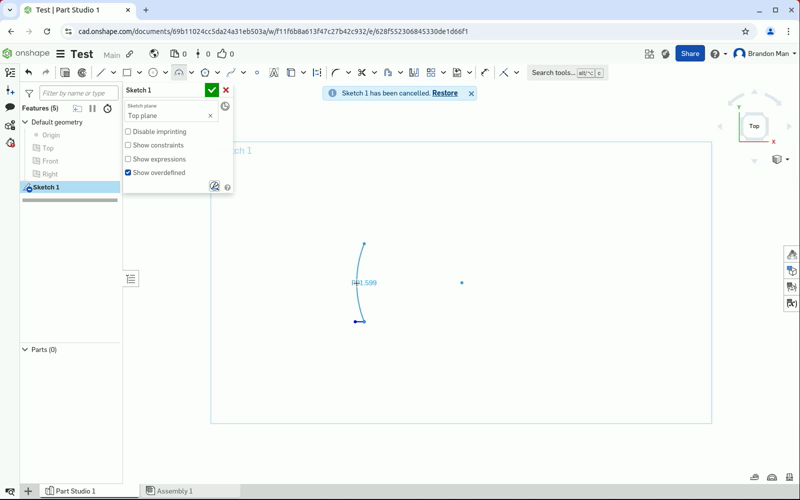
click(356, 282)
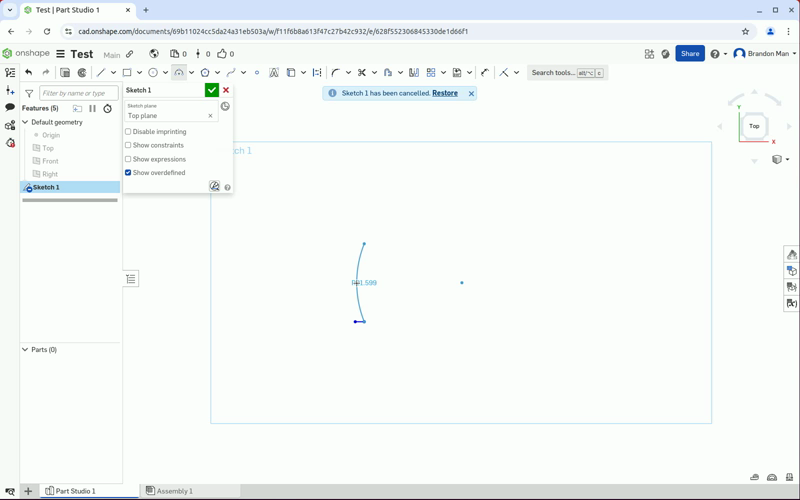
key_up(shift)
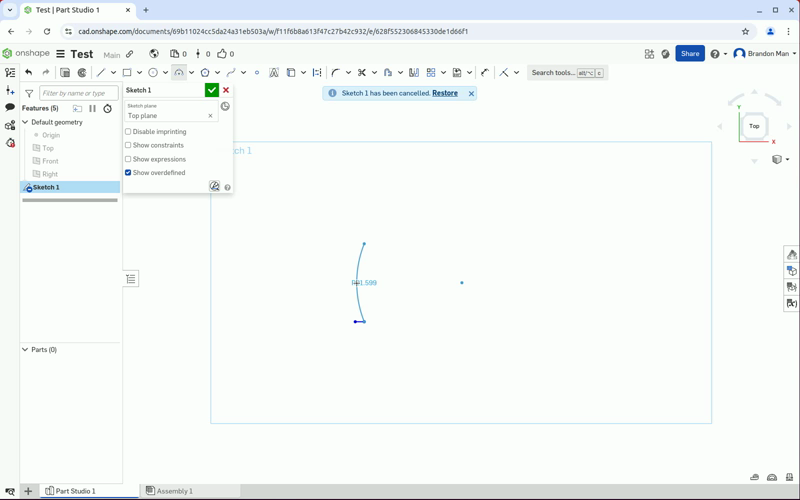
key(esc)
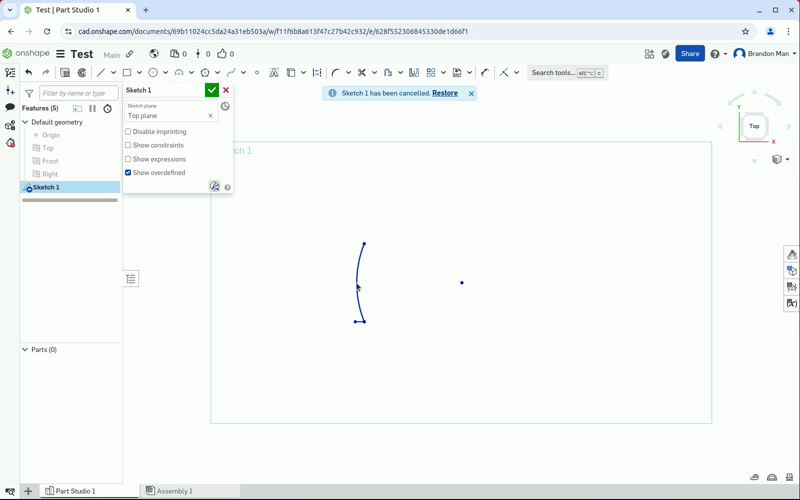
key(l)
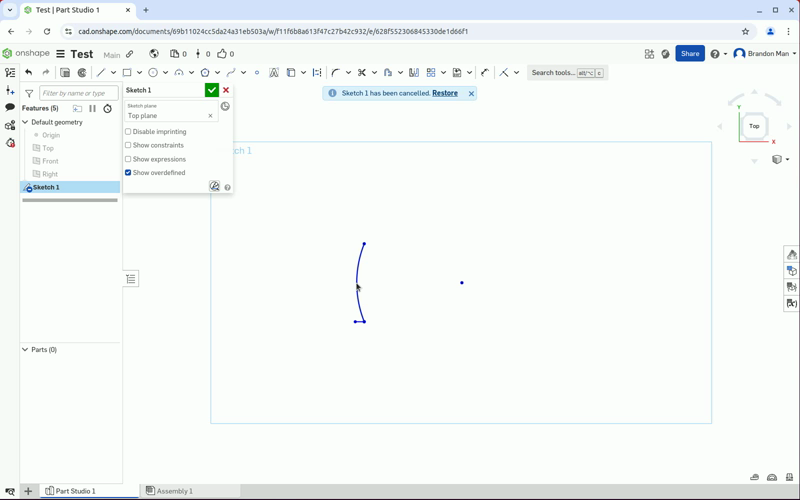
mouse_move(364, 243)
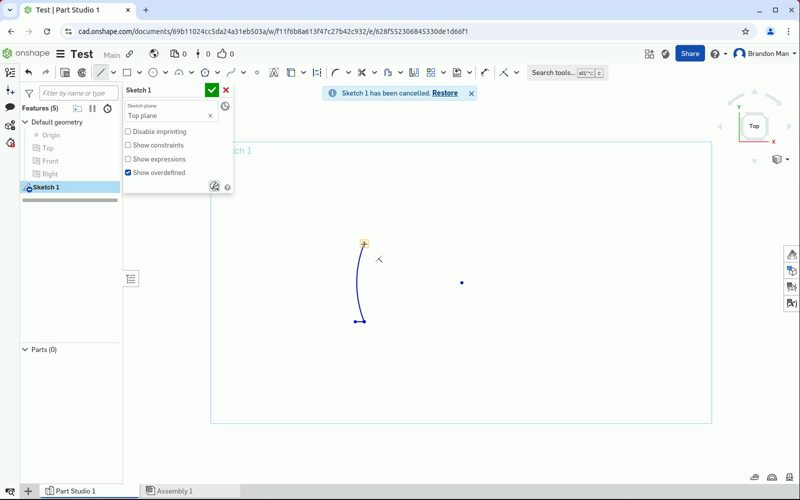
click(364, 243)
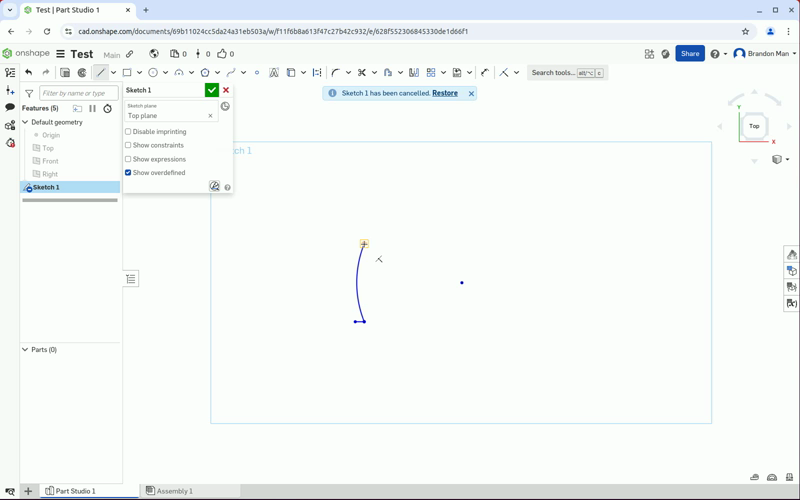
key_down(shift)
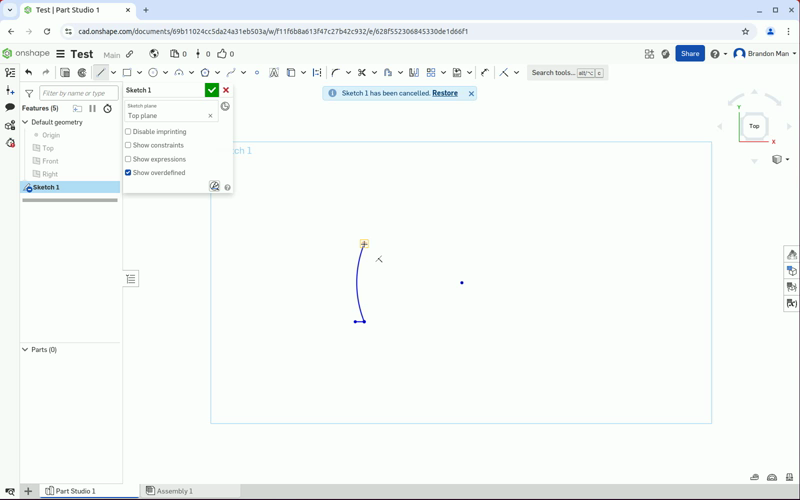
mouse_move(394, 243)
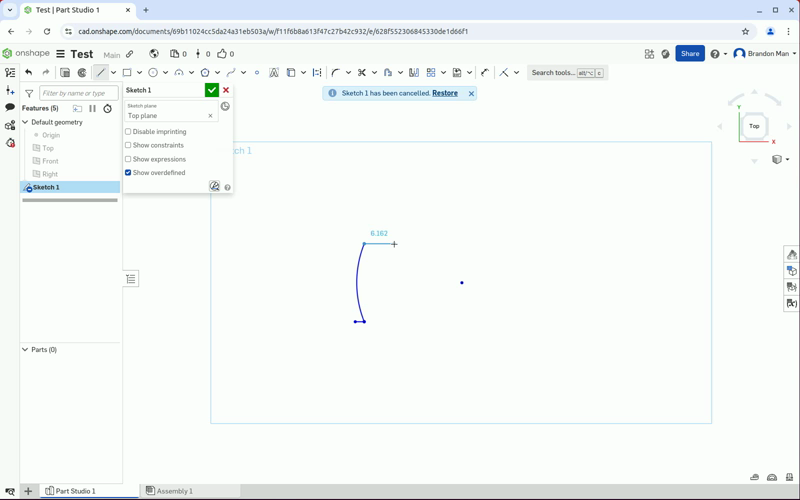
mouse_move(355, 243)
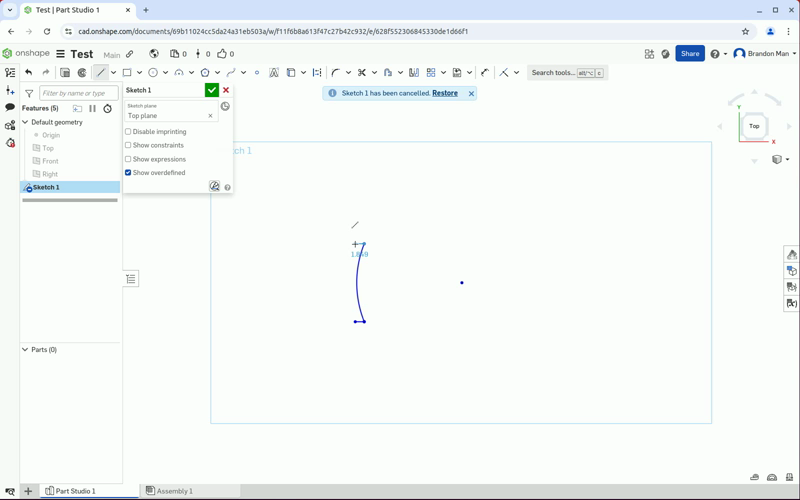
click(355, 243)
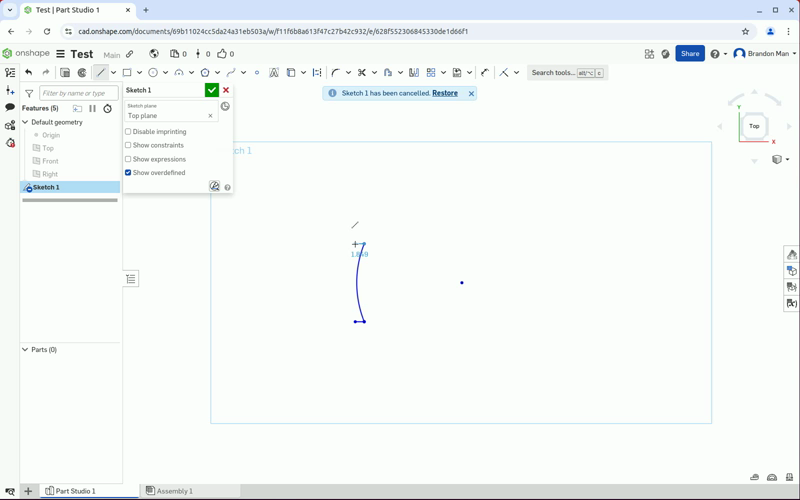
key_up(shift)
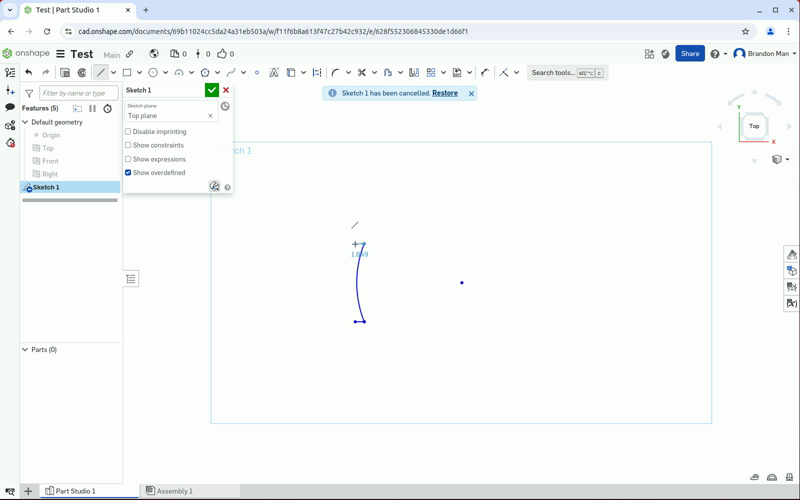
key(esc)
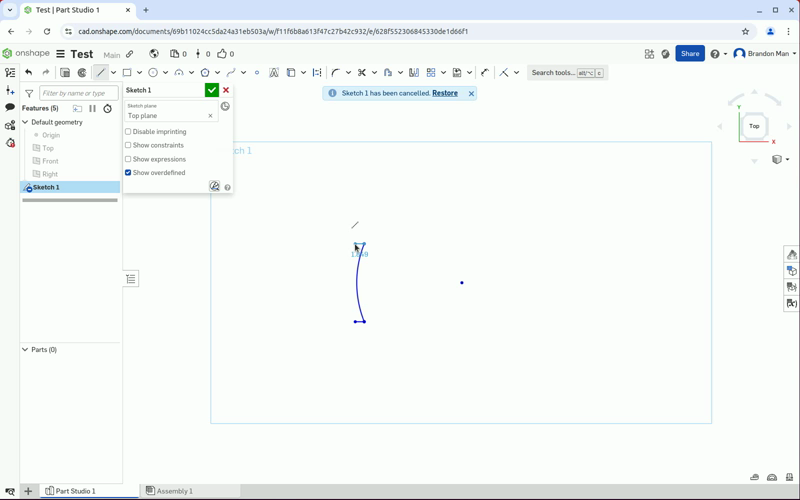
key(a)
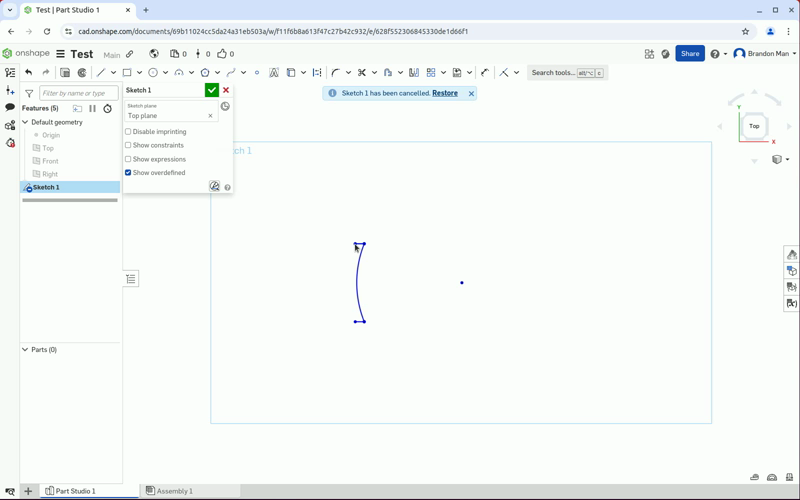
mouse_move(355, 243)
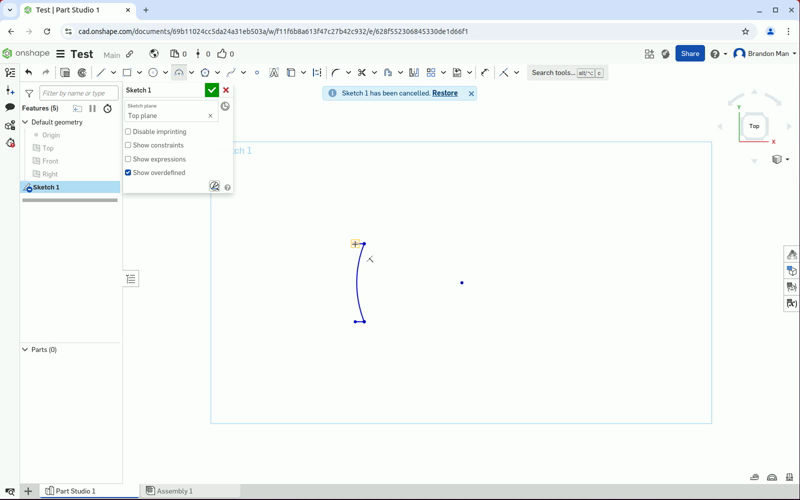
click(355, 243)
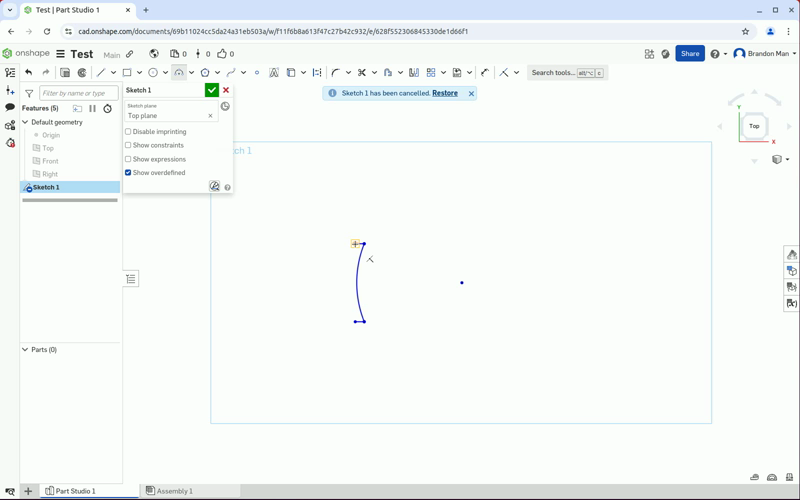
mouse_move(355, 321)
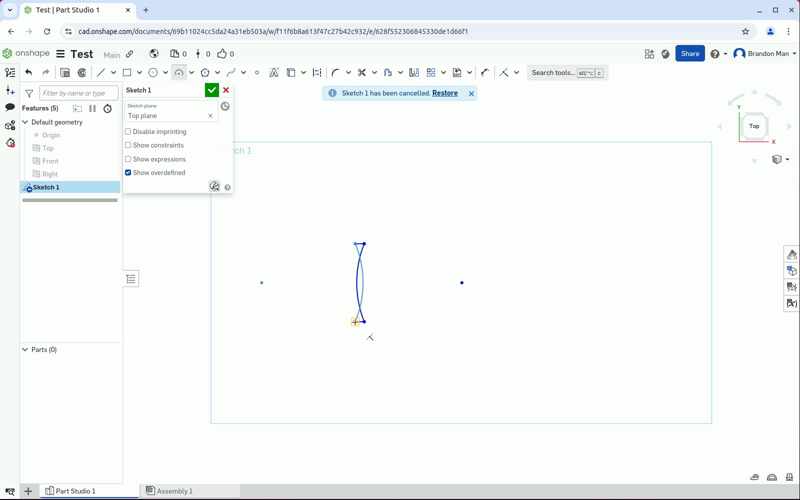
click(355, 321)
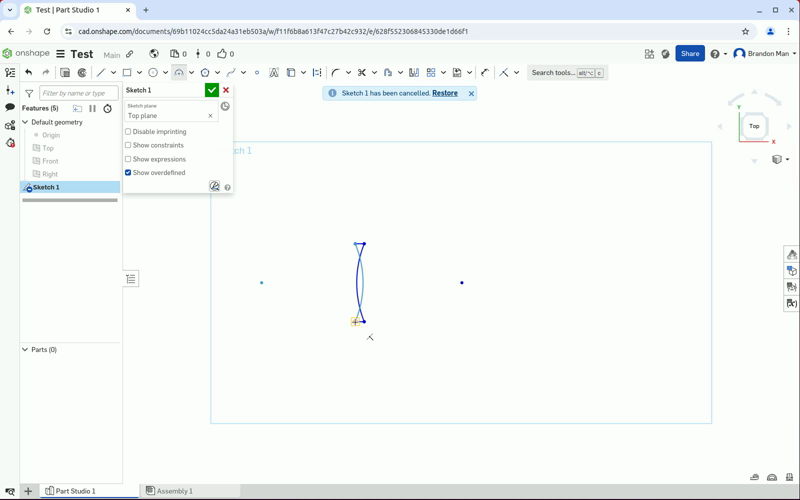
key_down(shift)
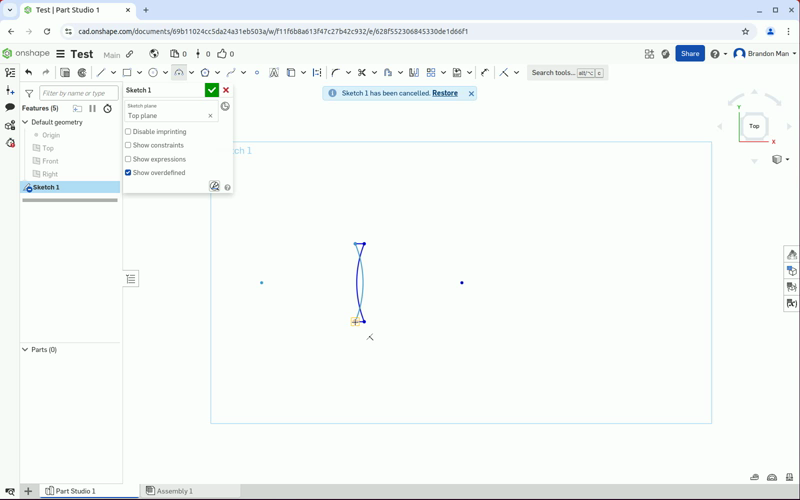
mouse_move(348, 282)
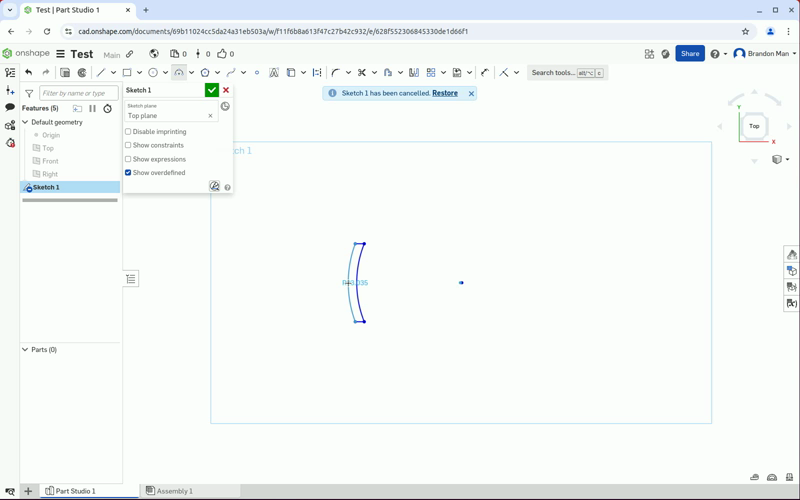
click(348, 282)
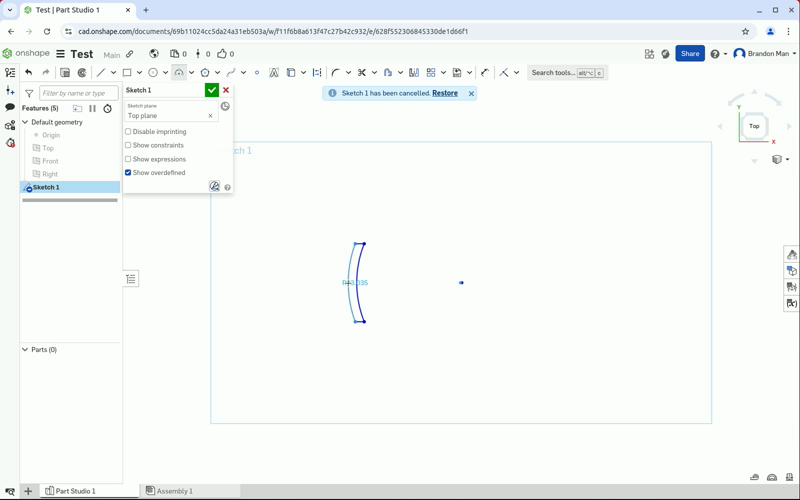
key_up(shift)
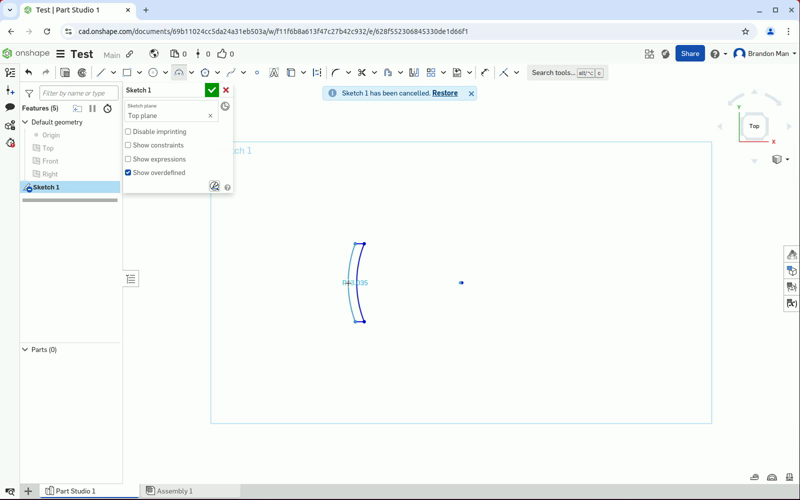
key(esc)
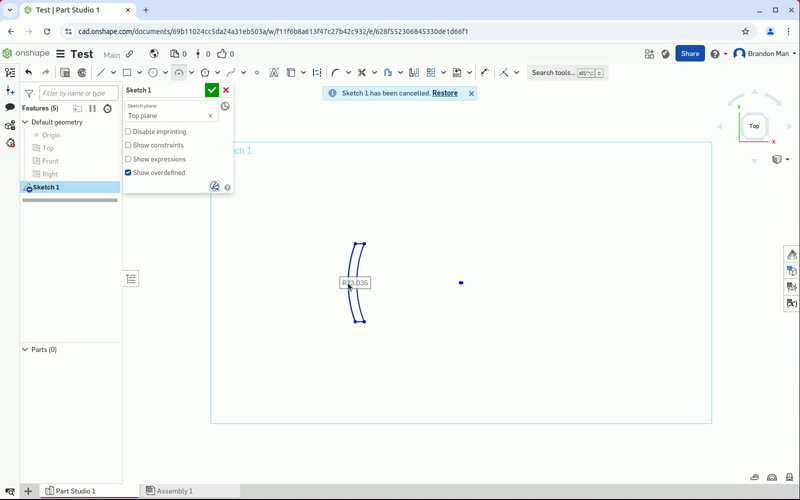
mouse_move(361, 320)
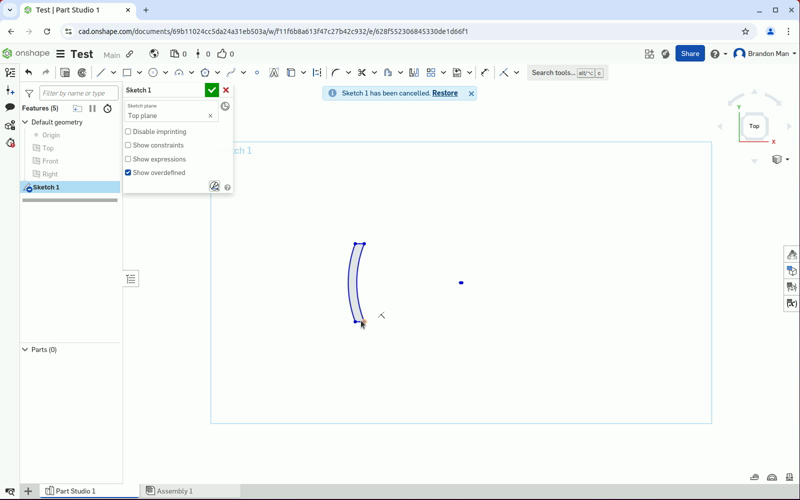
scroll(6)
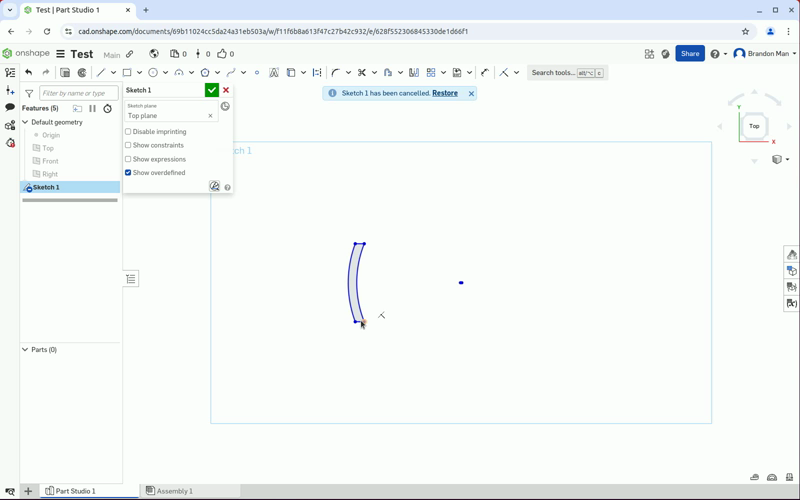
scroll(6)
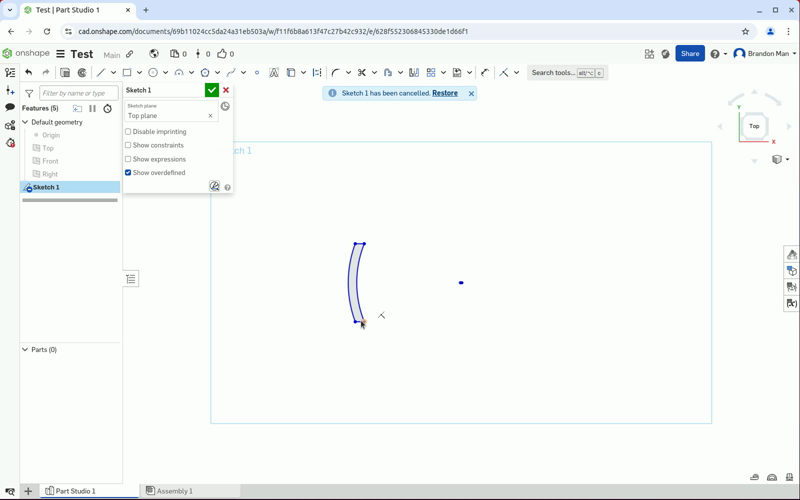
scroll(6)
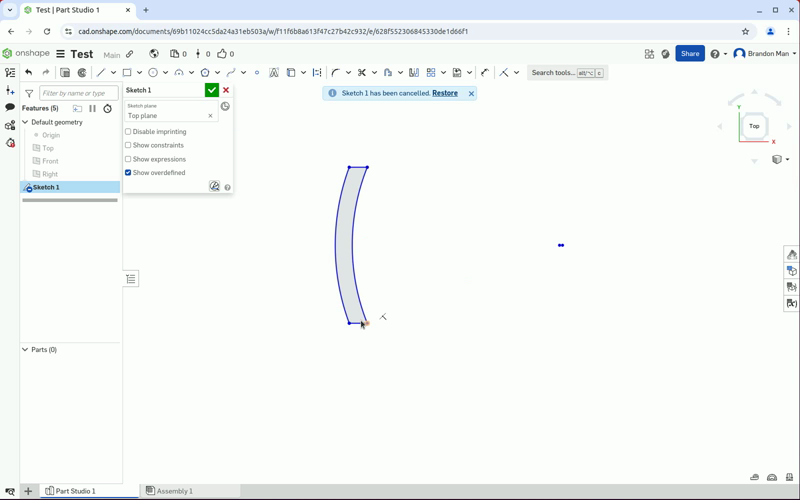
scroll(6)
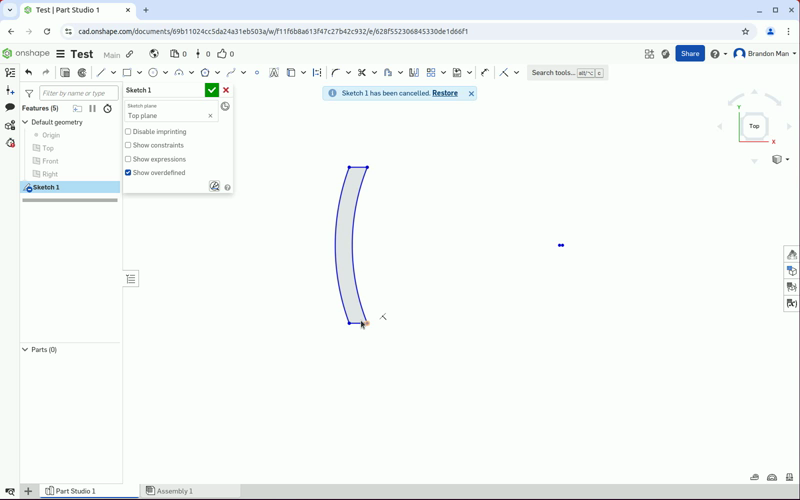
scroll(6)
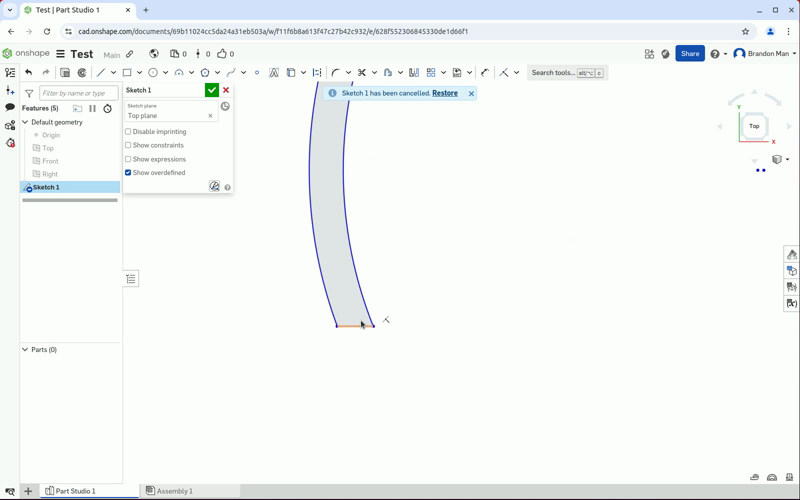
scroll(6)
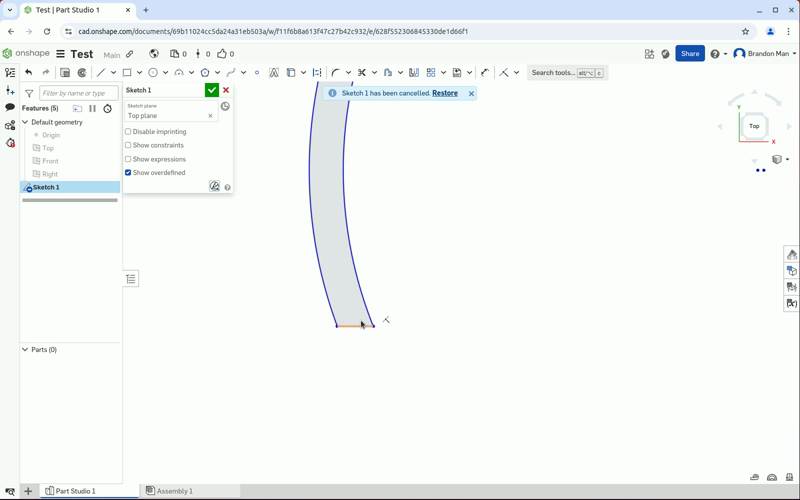
scroll(6)
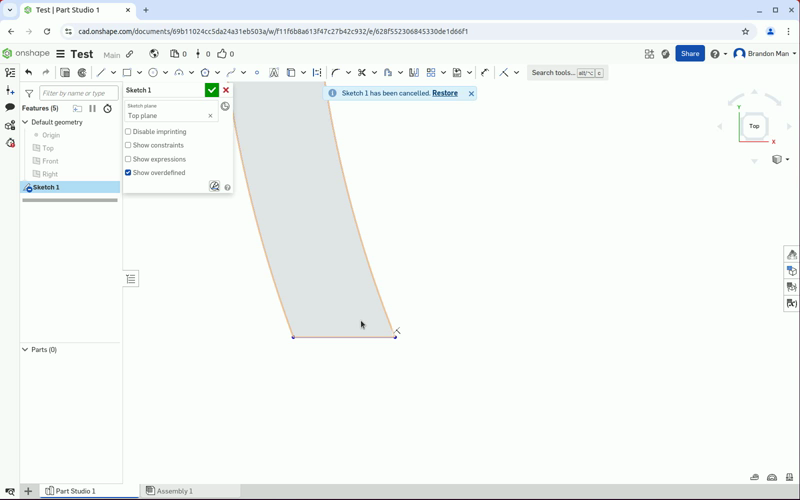
click(361, 320)
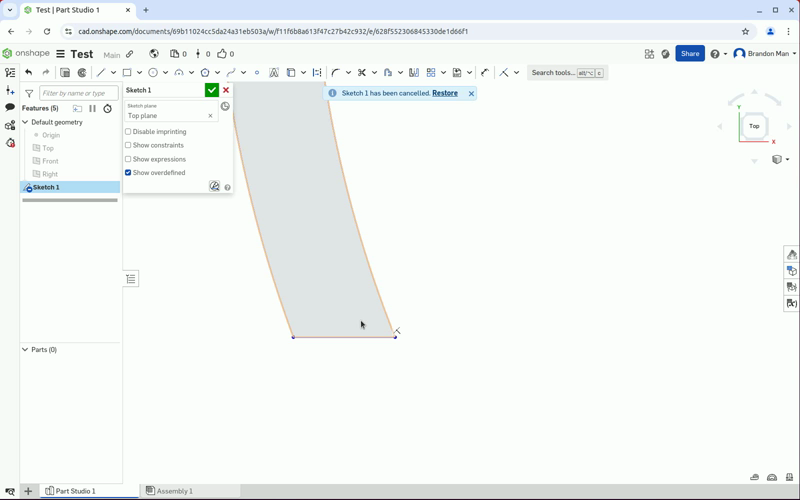
scroll(-6)
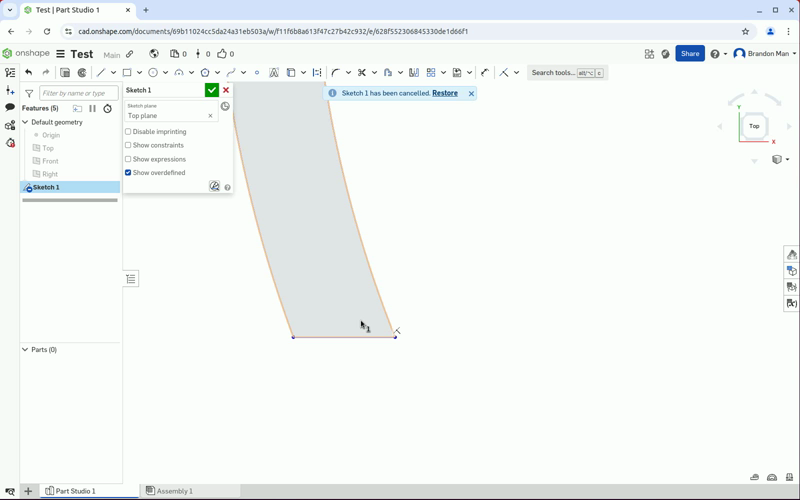
scroll(-6)
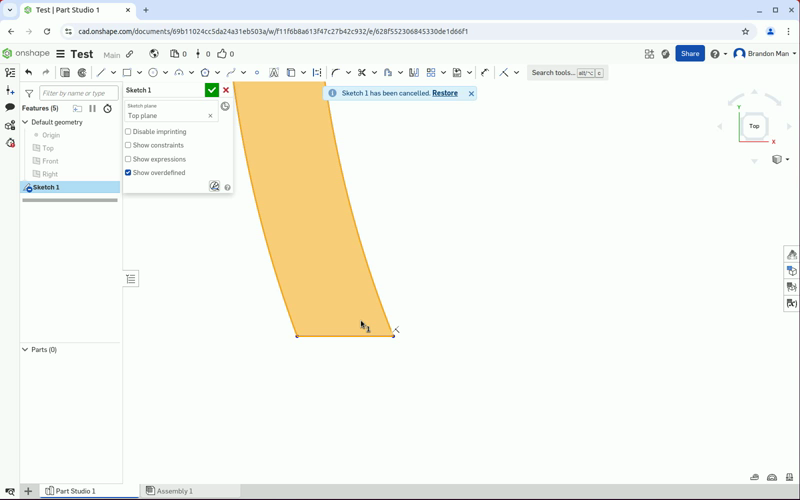
scroll(-6)
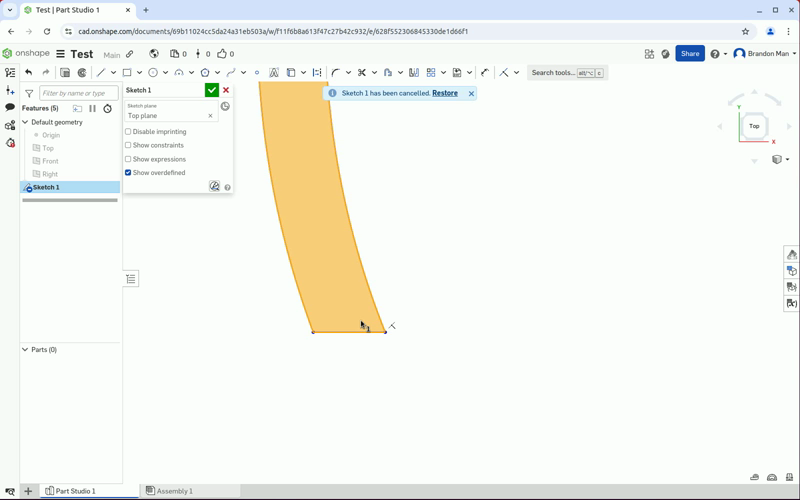
scroll(-6)
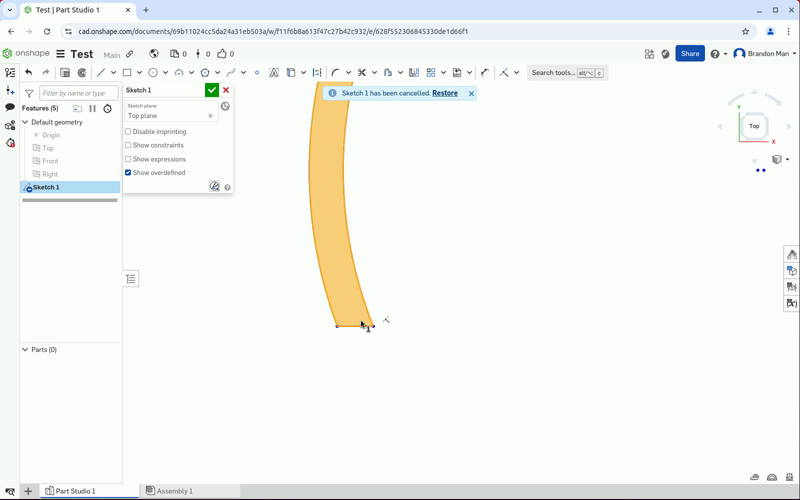
scroll(-6)
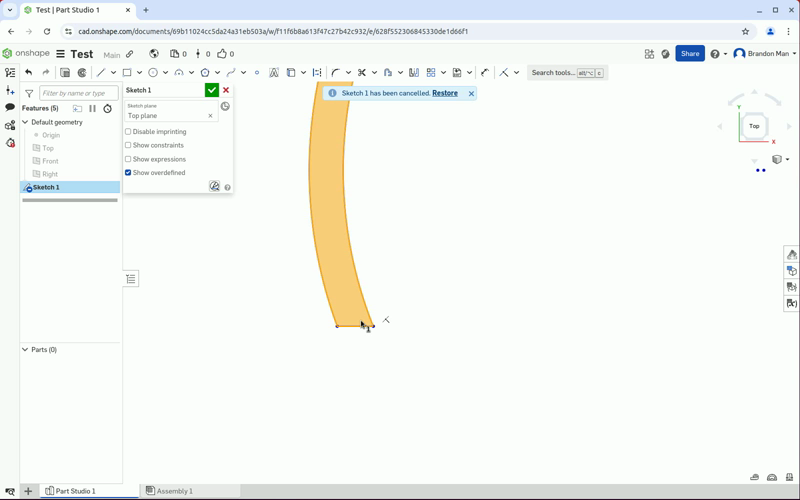
scroll(-6)
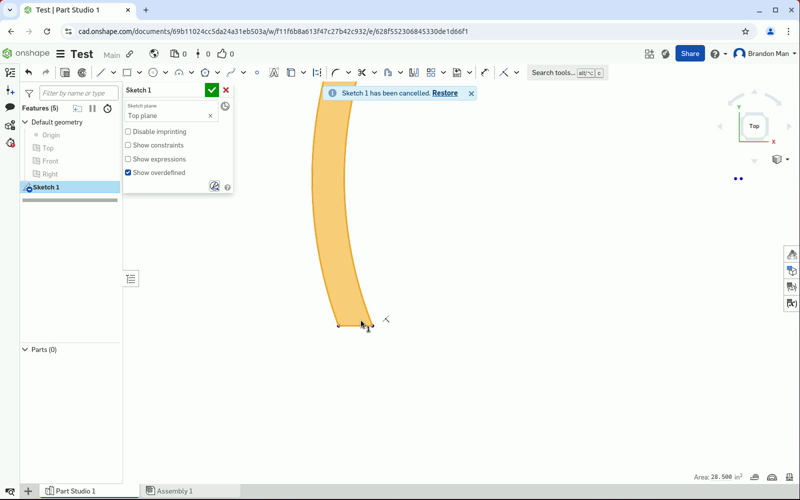
scroll(-6)
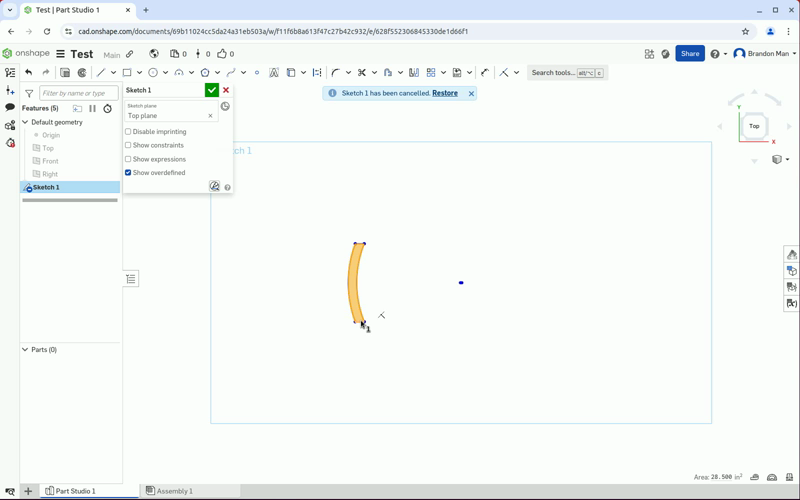
mouse_move(73, 352)
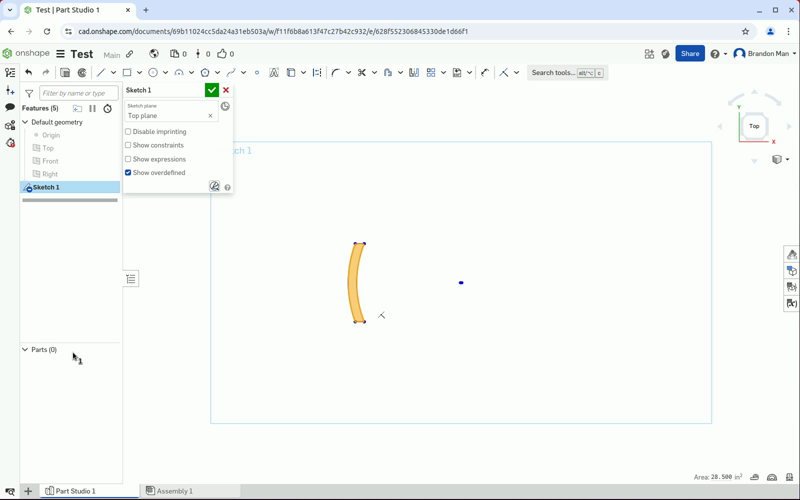
key(shift+y)
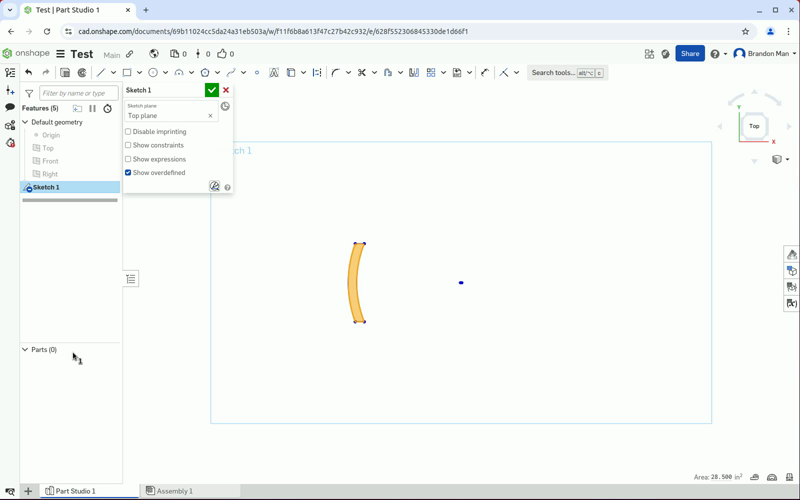
key(shift+e)
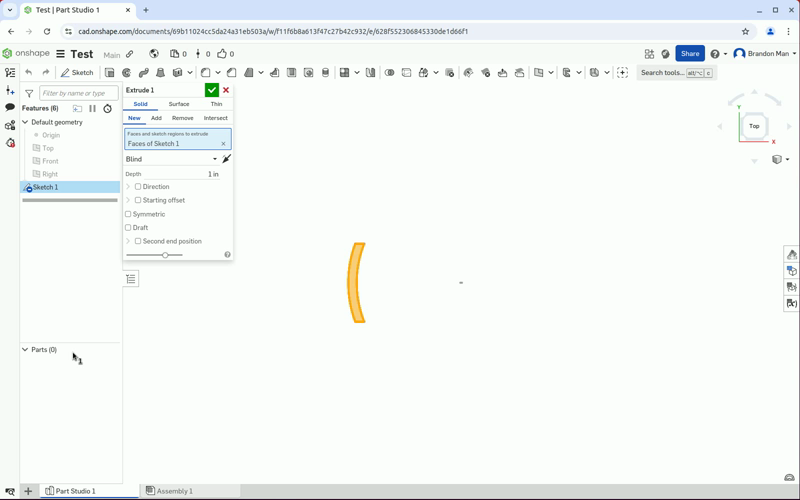
mouse_move(143, 106)
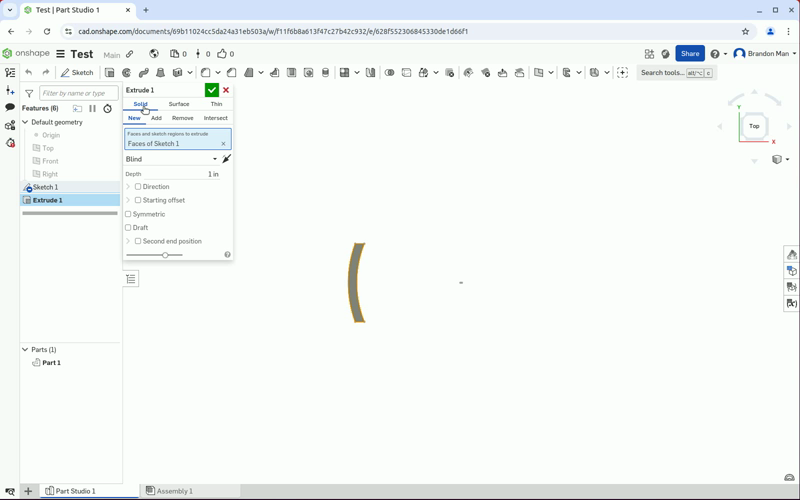
click(143, 106)
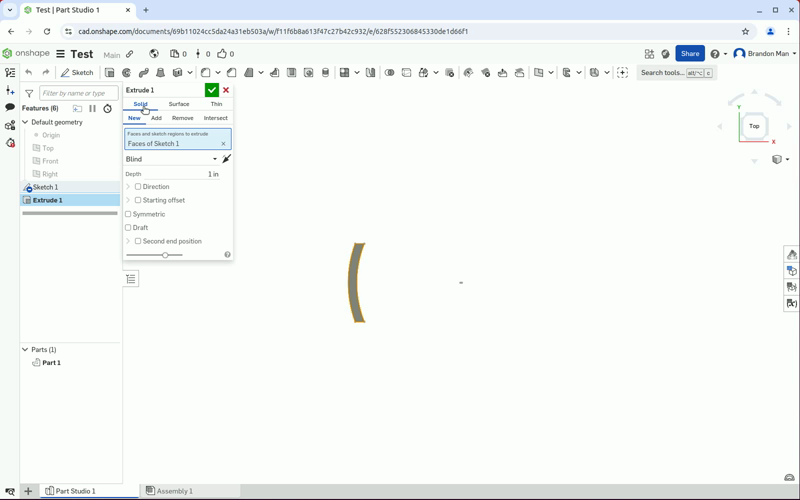
mouse_move(137, 120)
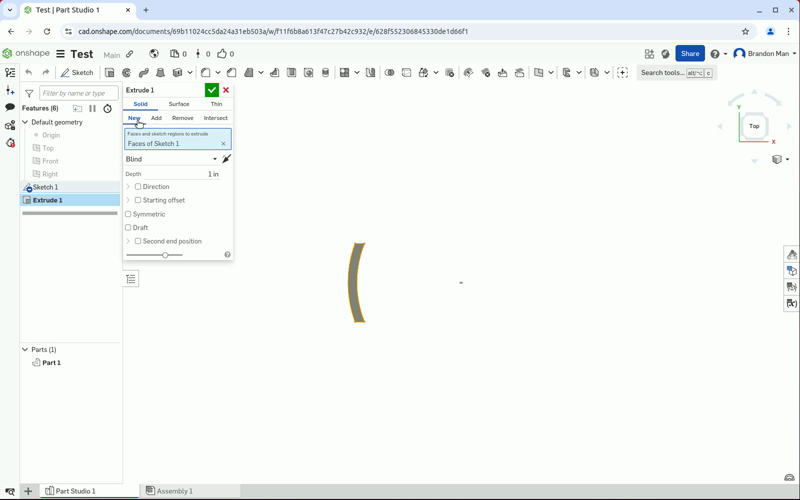
click(137, 120)
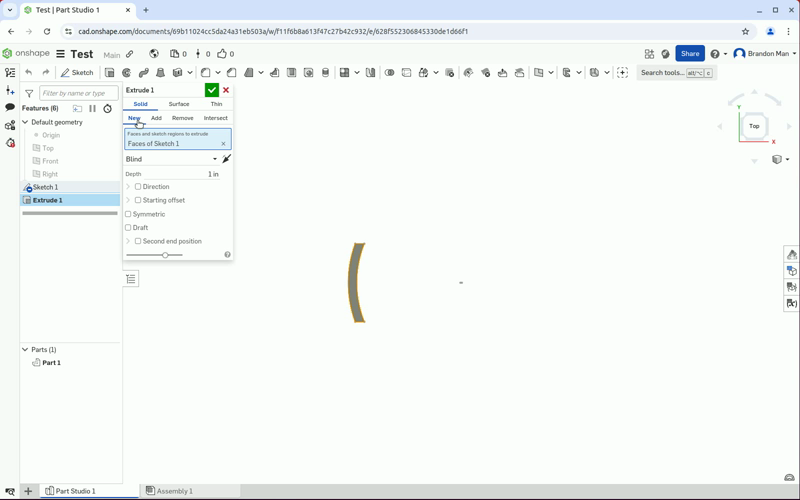
key(tab, 4)
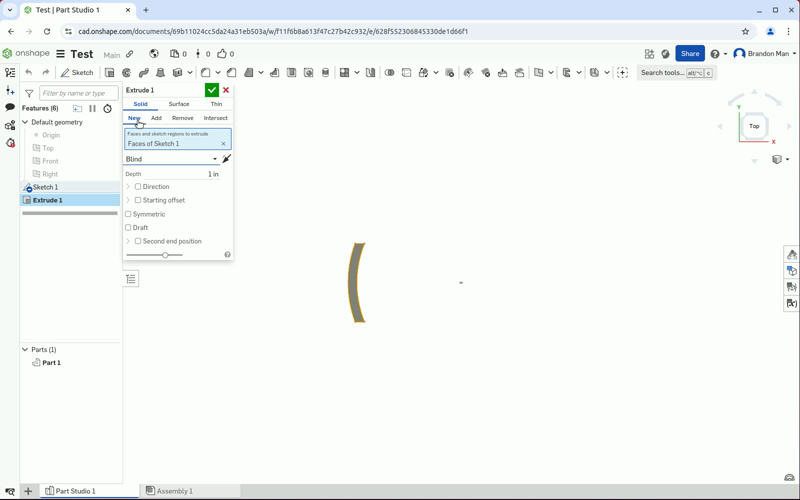
text(1.685)
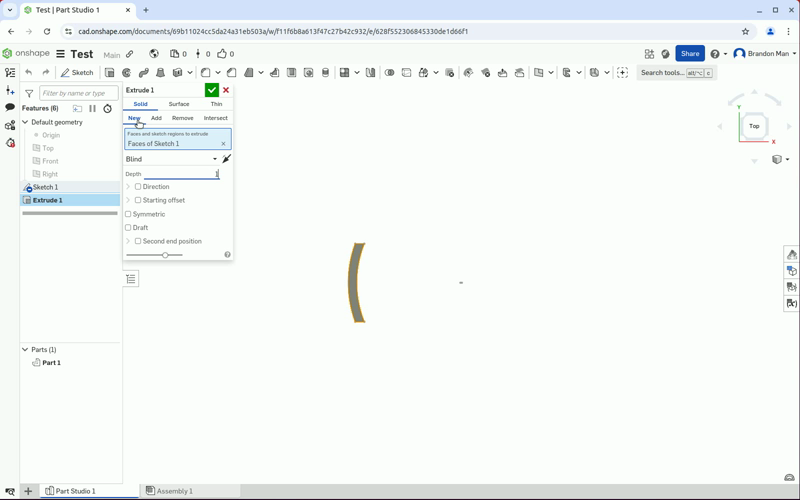
key(enter)
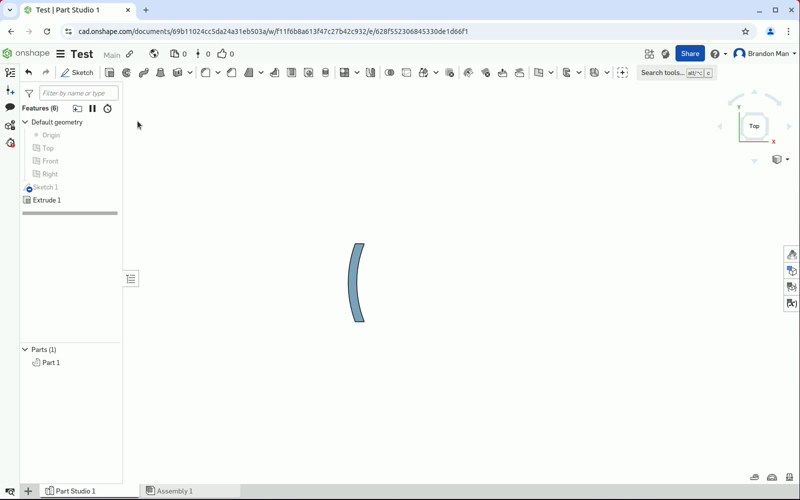
key(shift+h)
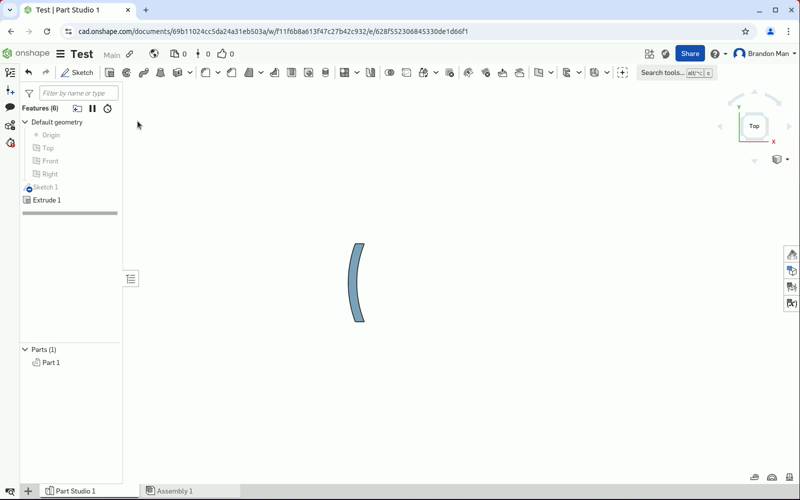
key(shift+h)
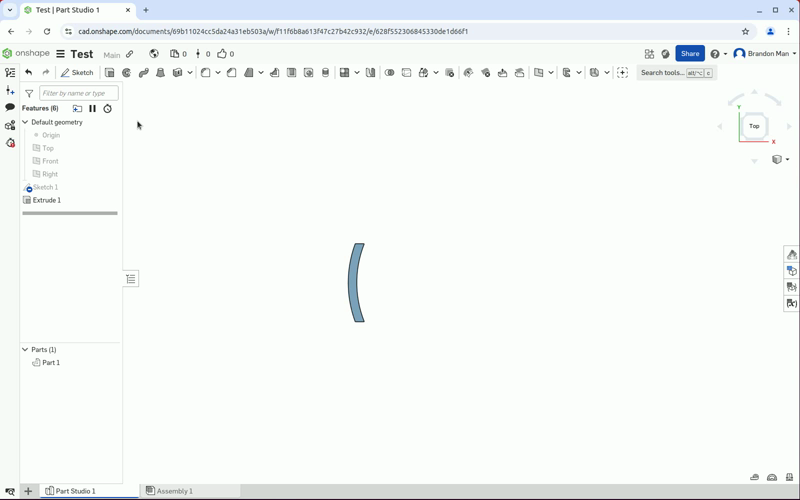
mouse_move(73, 189)
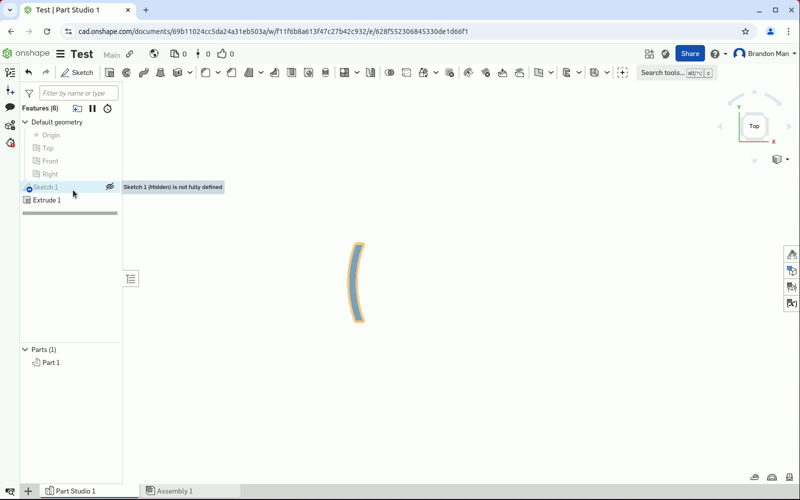
click(73, 189)
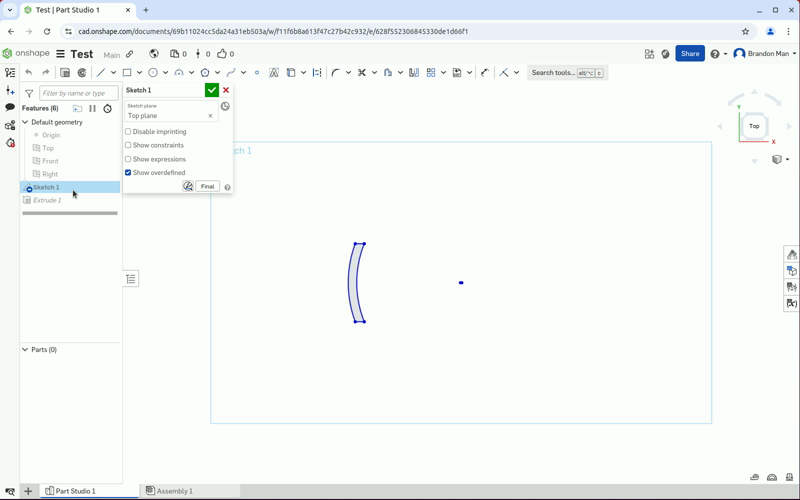
mouse_move(229, 92)
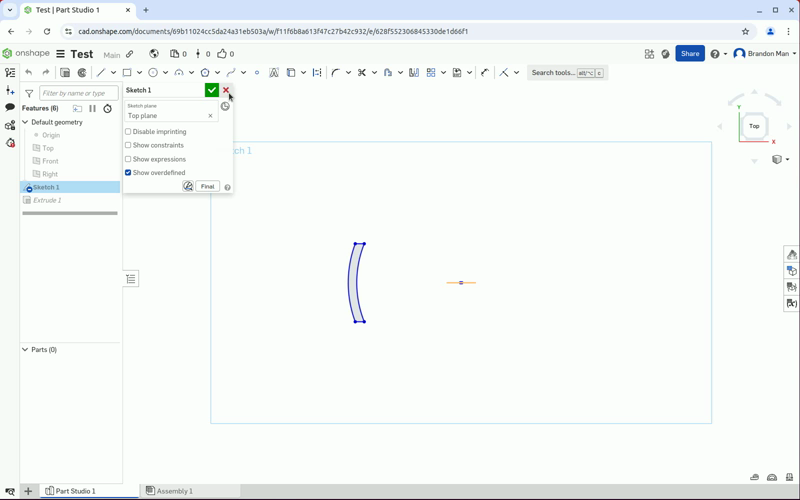
click(229, 92)
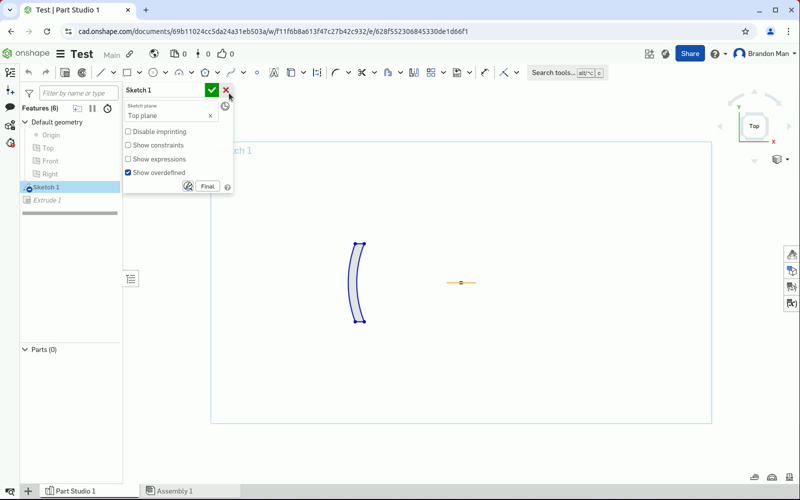
key(shift+s)
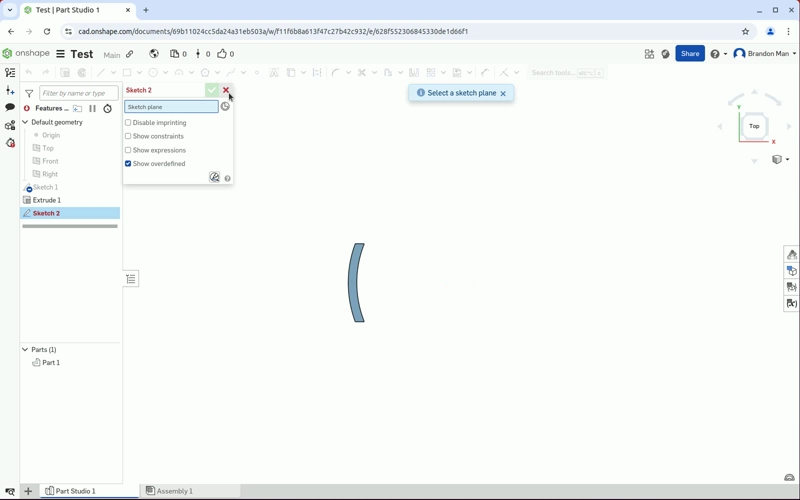
mouse_move(73, 150)
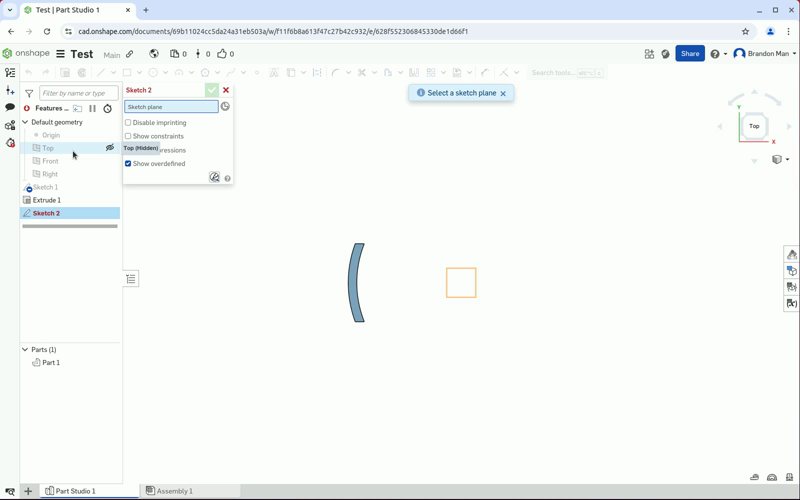
click(73, 150)
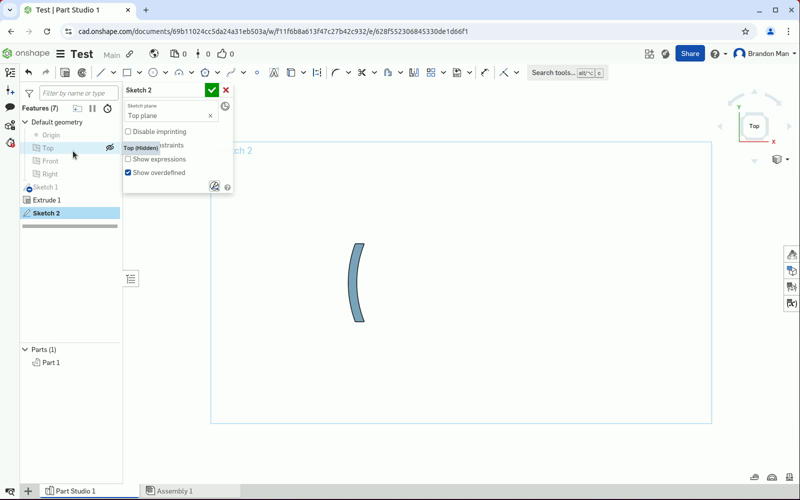
mouse_move(73, 352)
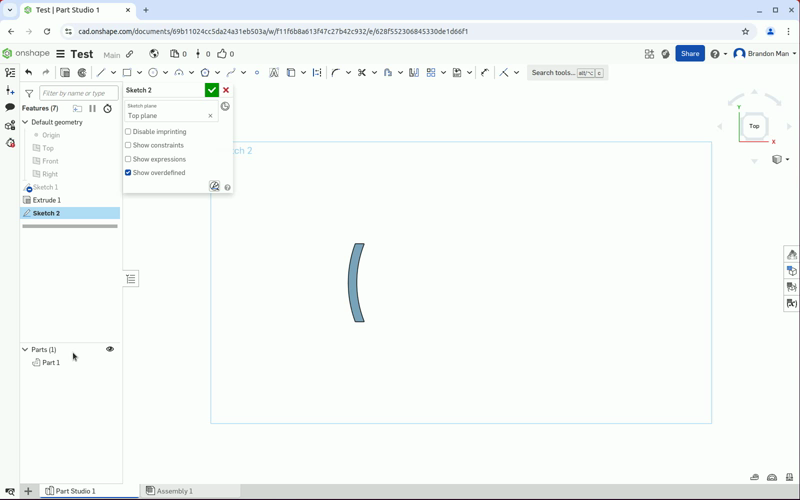
key(y)
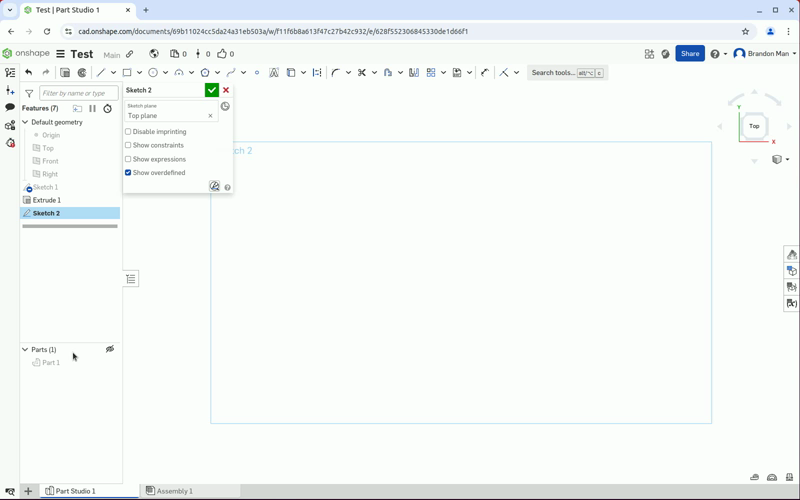
key(l)
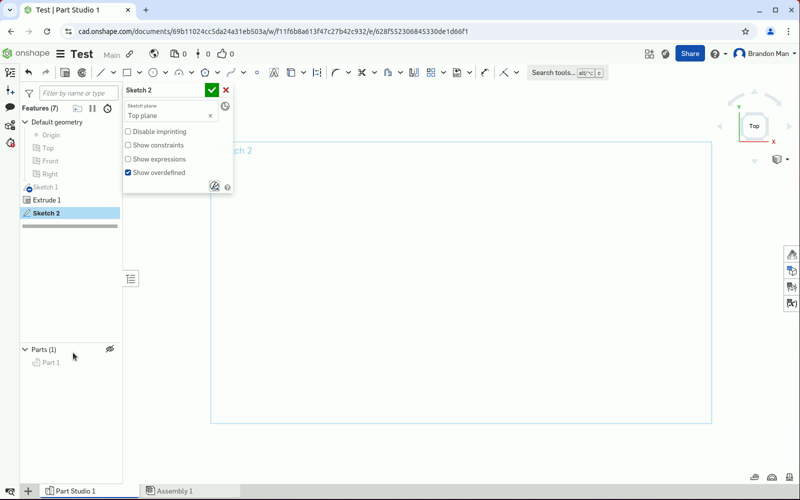
key_down(shift)
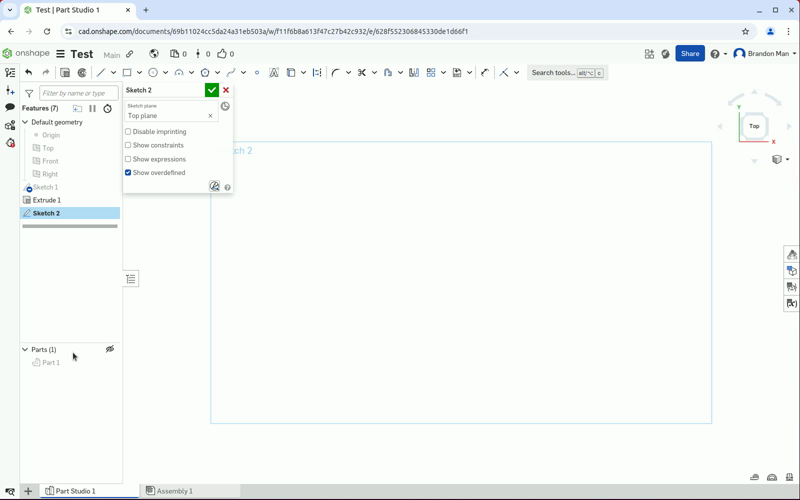
mouse_move(363, 321)
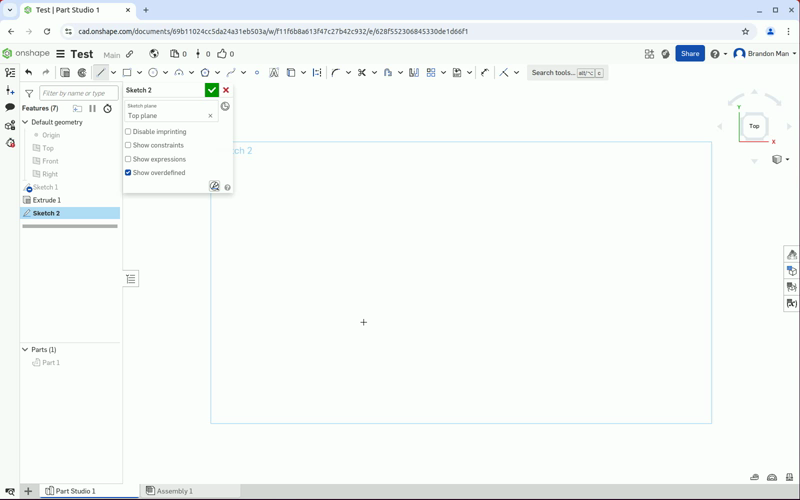
click(363, 321)
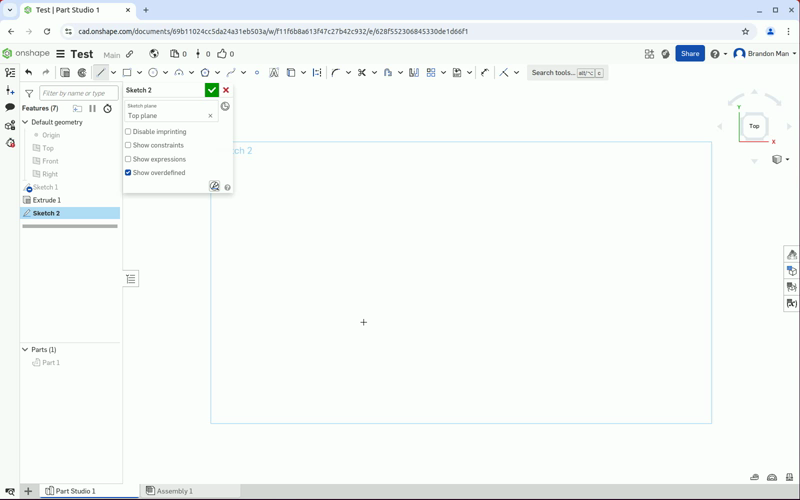
key_up(shift)
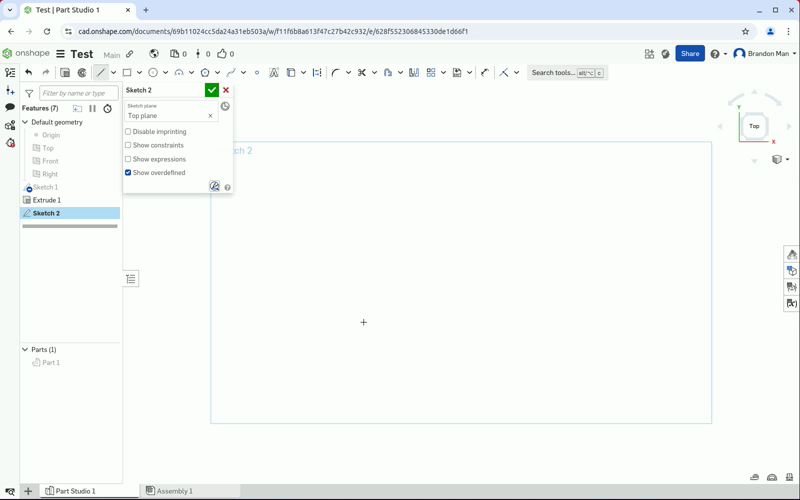
key_down(shift)
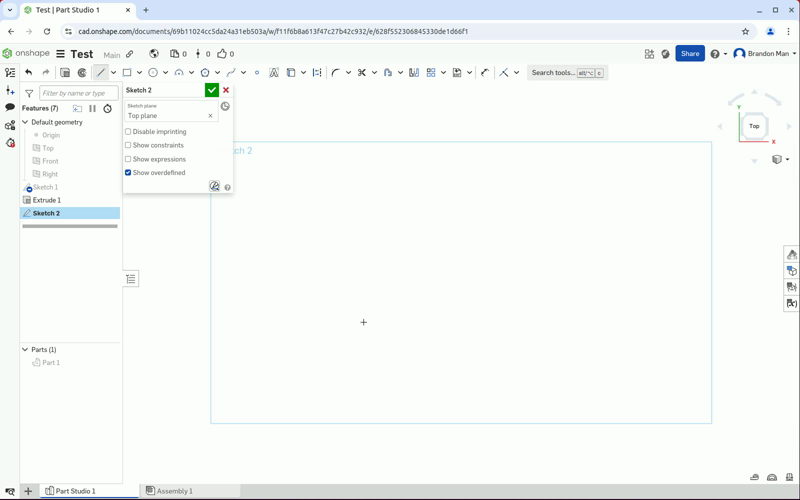
mouse_move(499, 321)
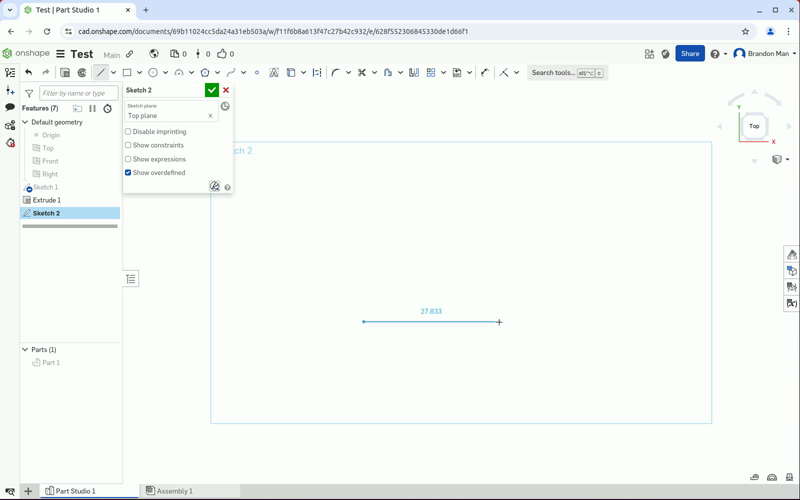
click(499, 321)
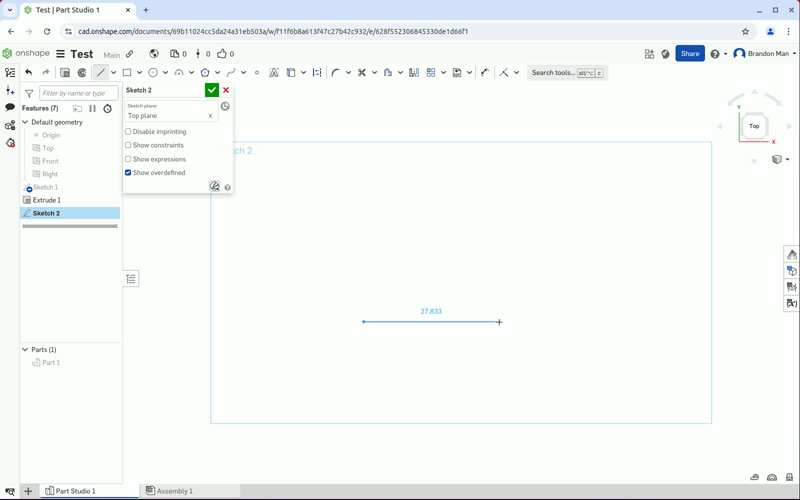
key_up(shift)
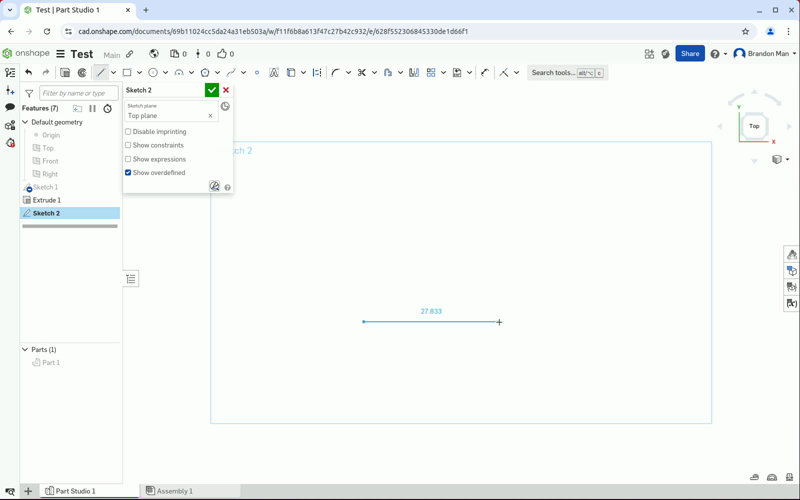
key_down(shift)
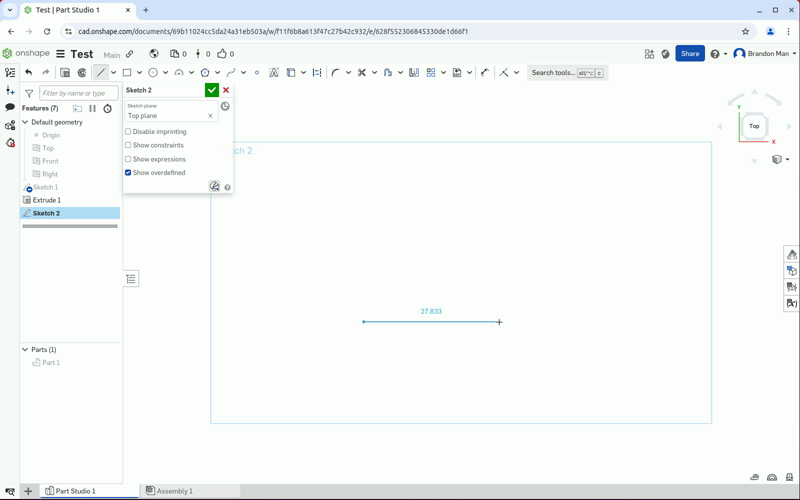
mouse_move(499, 244)
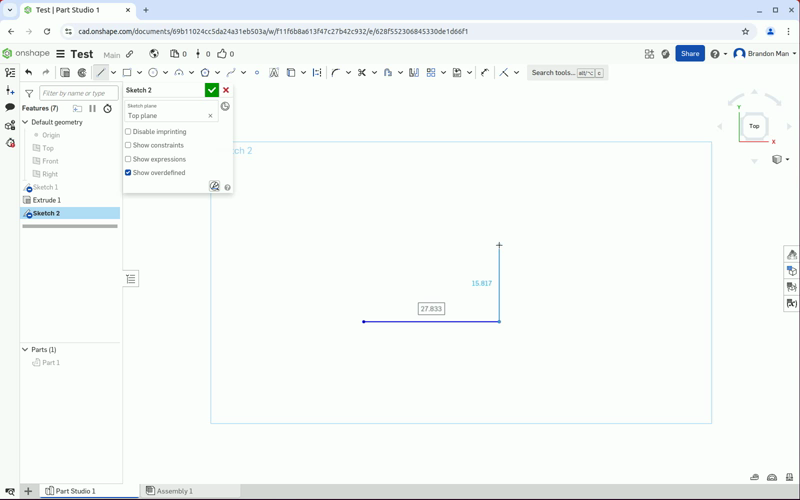
click(499, 244)
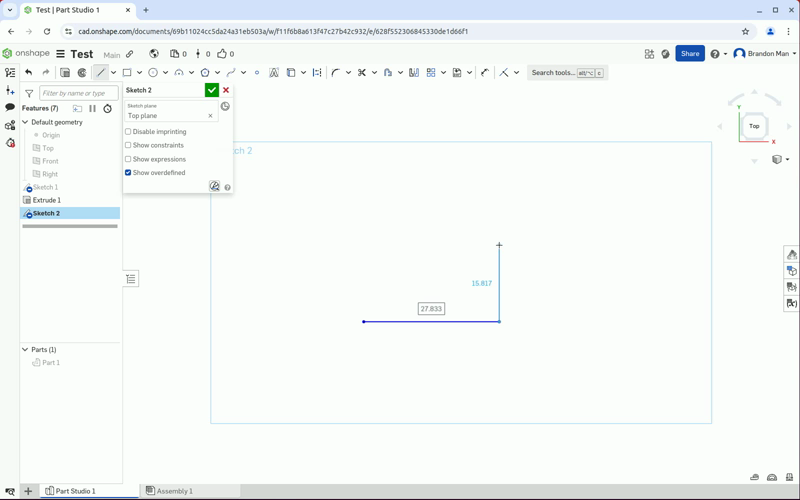
key_up(shift)
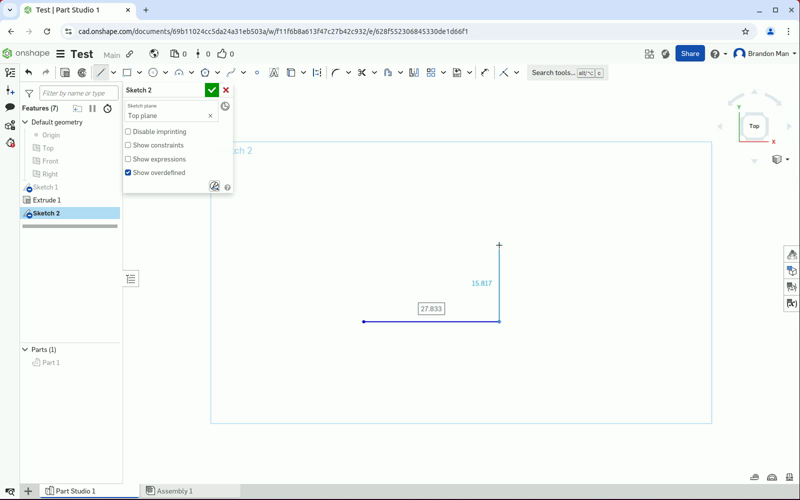
key_down(shift)
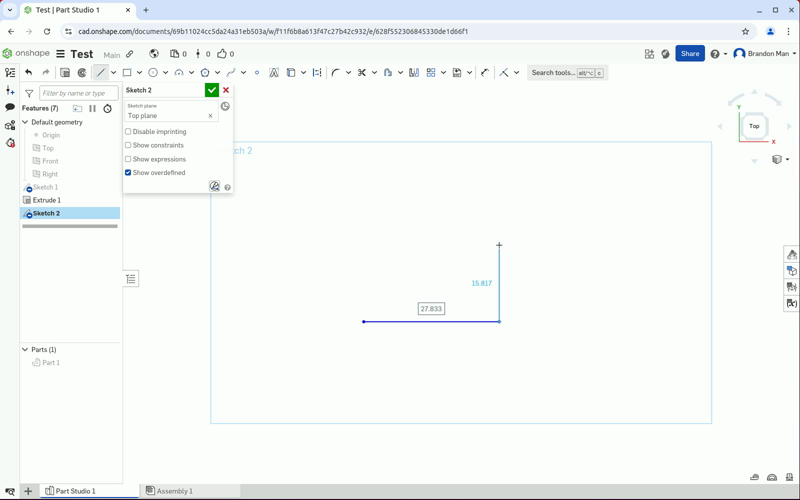
mouse_move(363, 244)
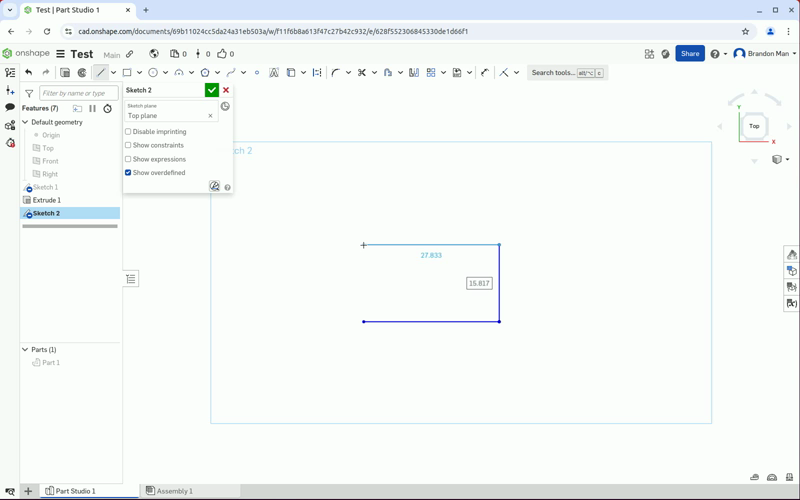
click(363, 244)
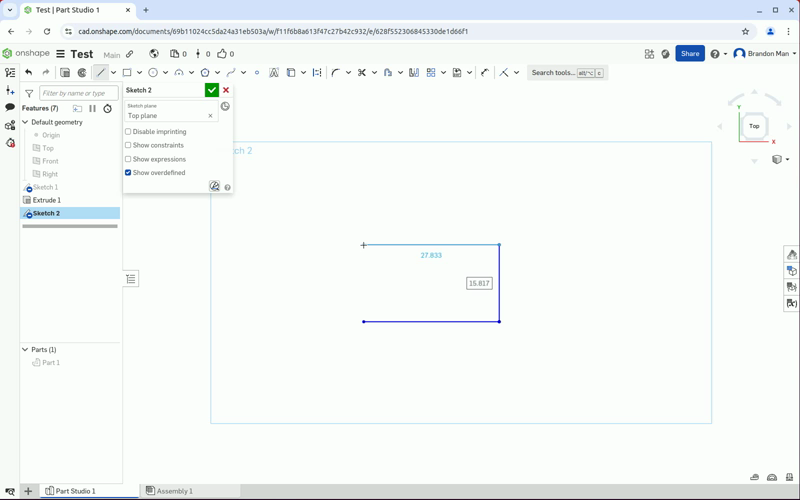
key_up(shift)
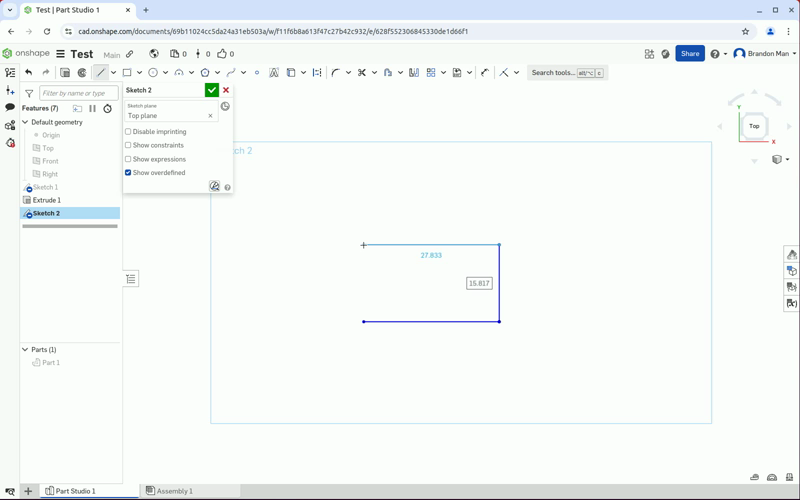
key(esc)
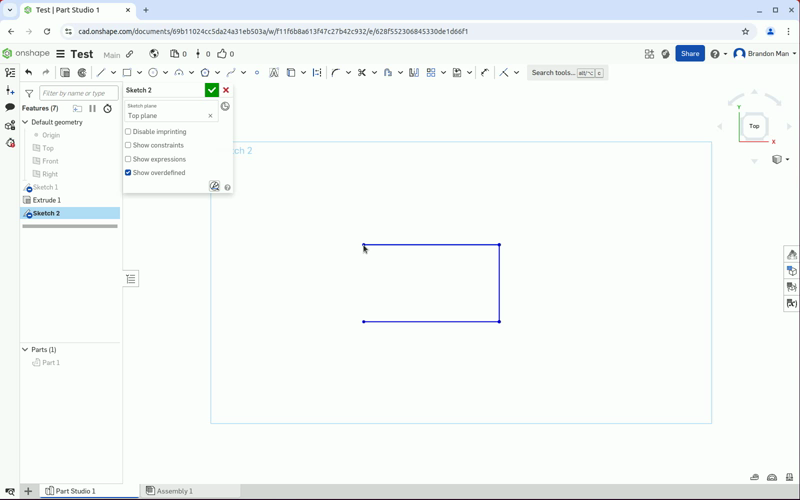
key(a)
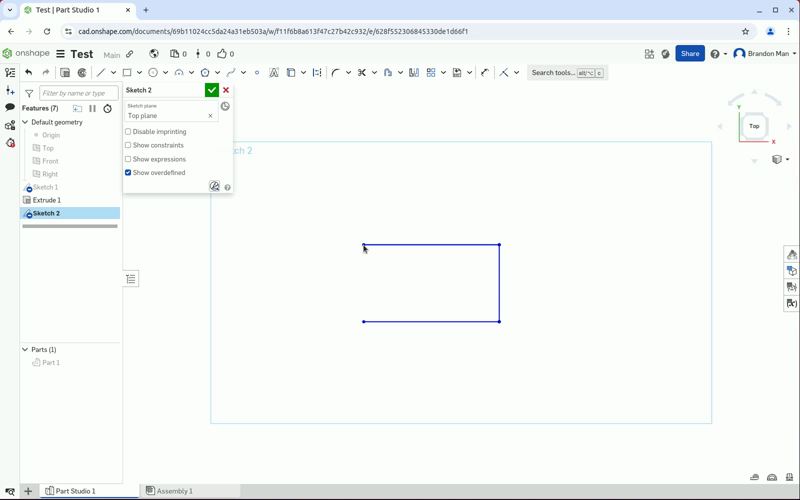
mouse_move(363, 244)
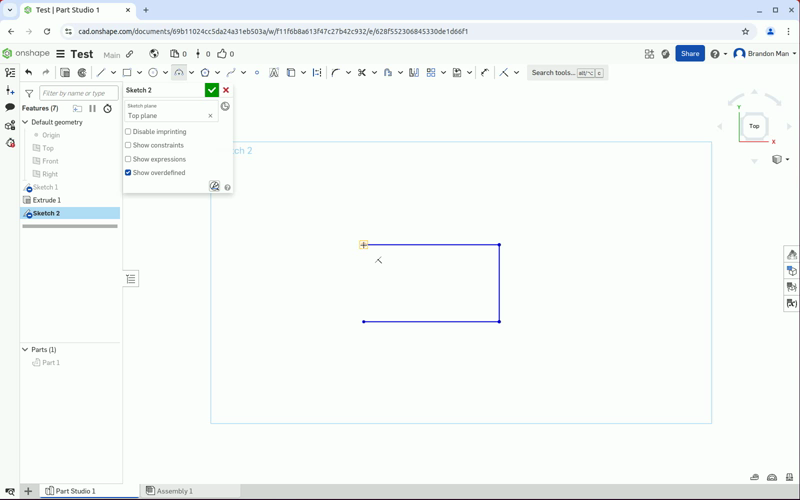
click(363, 244)
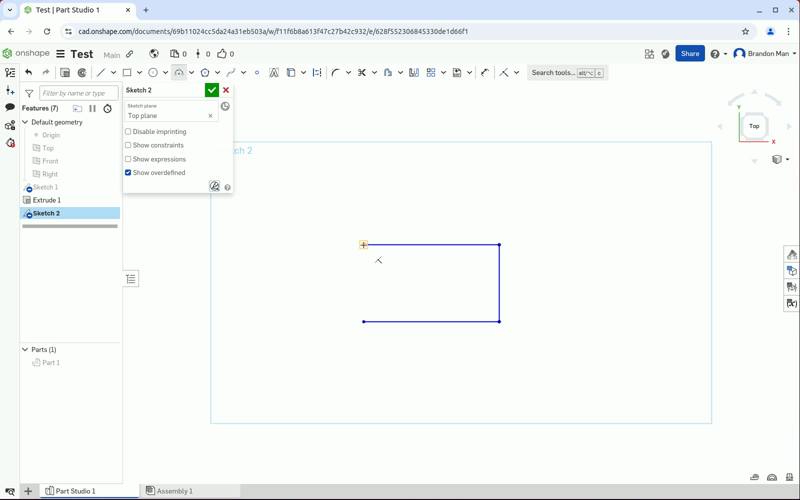
mouse_move(363, 321)
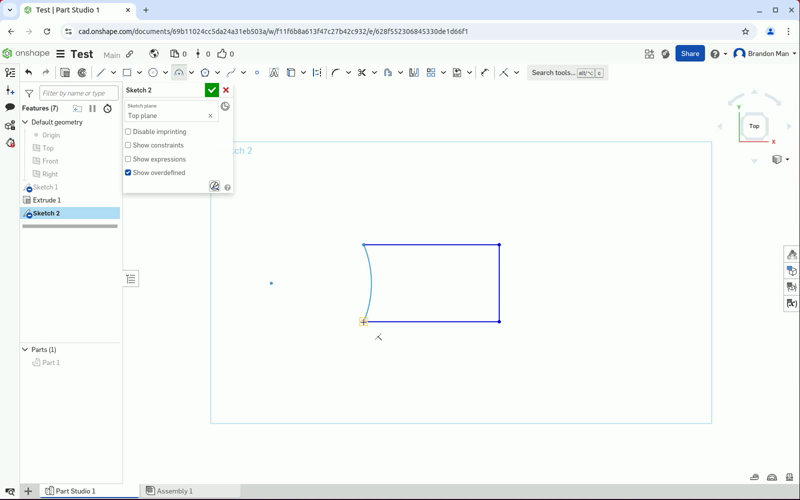
click(363, 321)
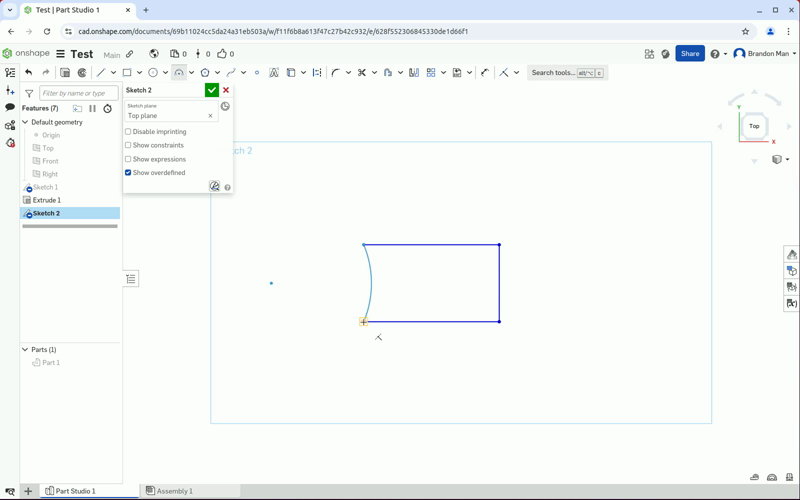
key_down(shift)
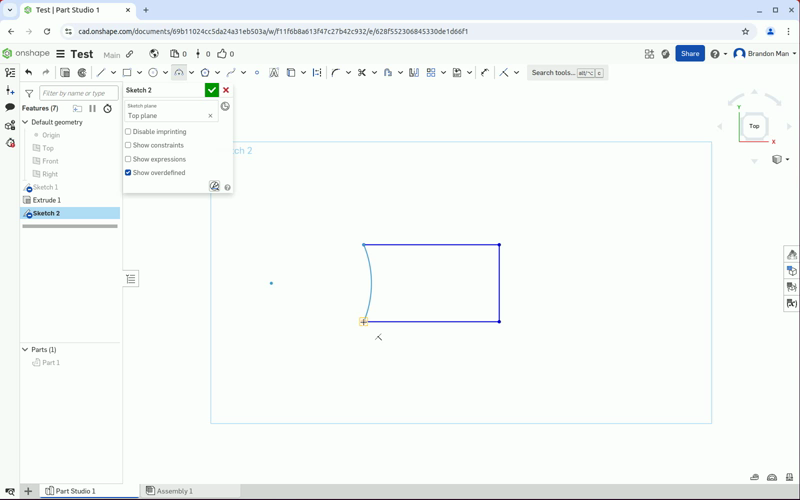
mouse_move(356, 282)
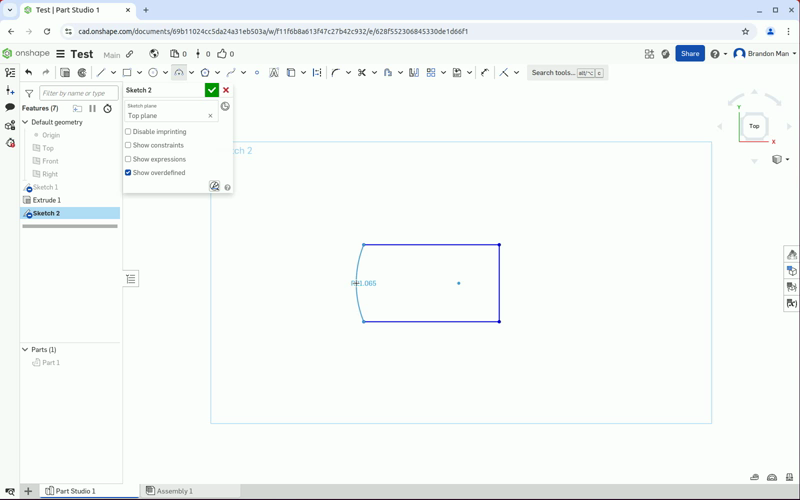
click(356, 282)
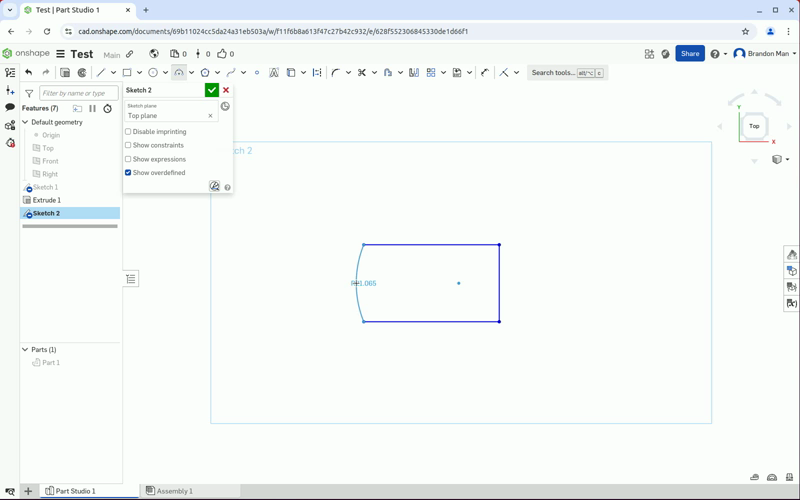
key_up(shift)
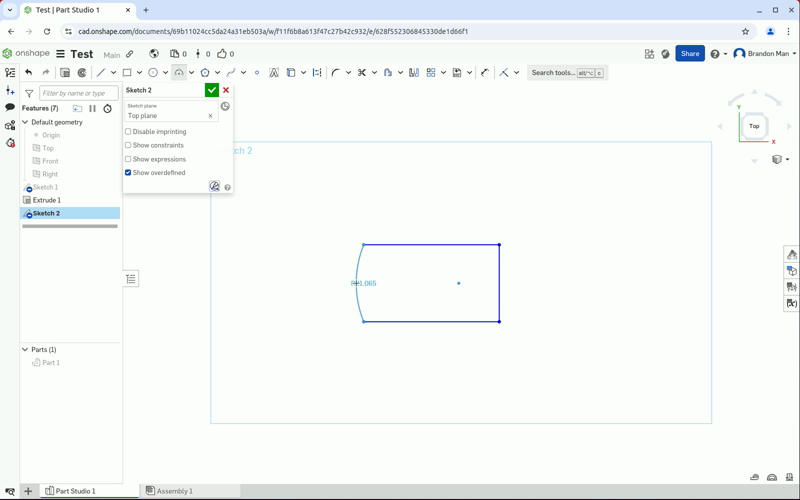
key(esc)
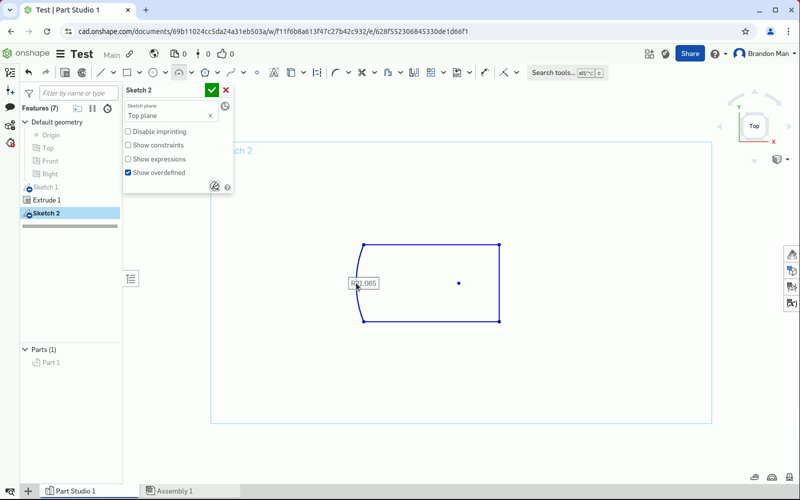
key(c)
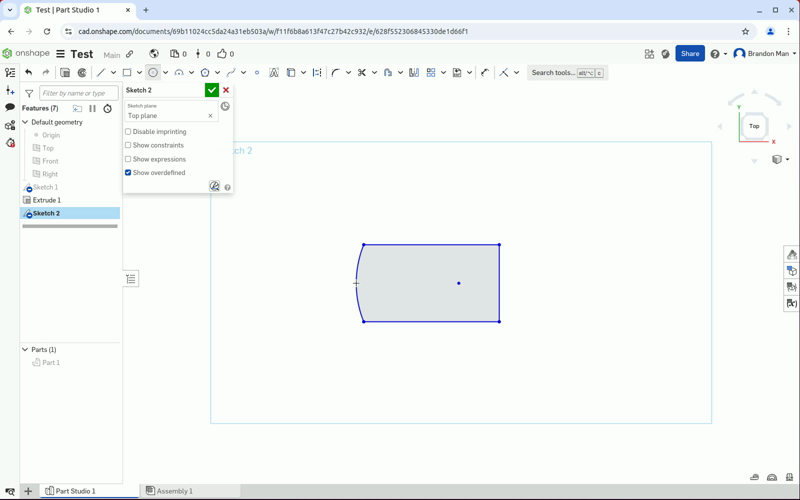
key_down(shift)
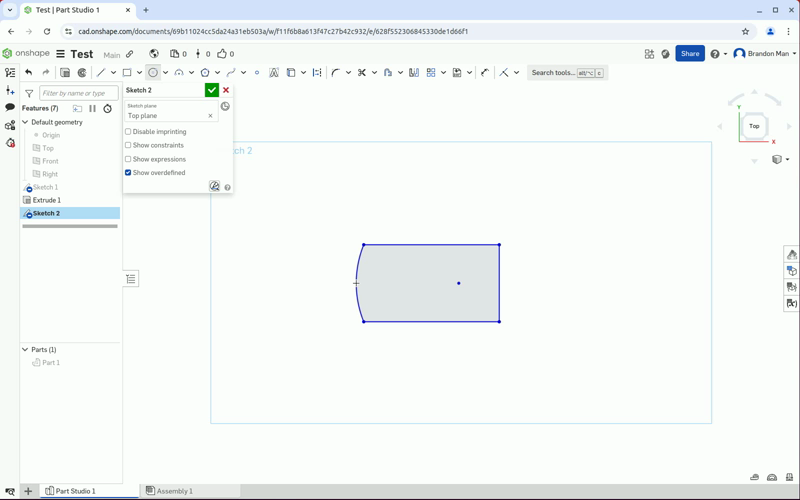
mouse_move(460, 282)
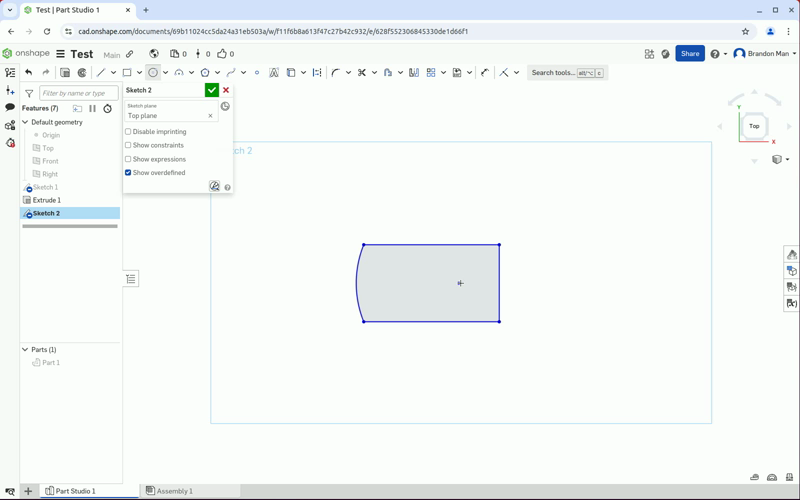
scroll(6)
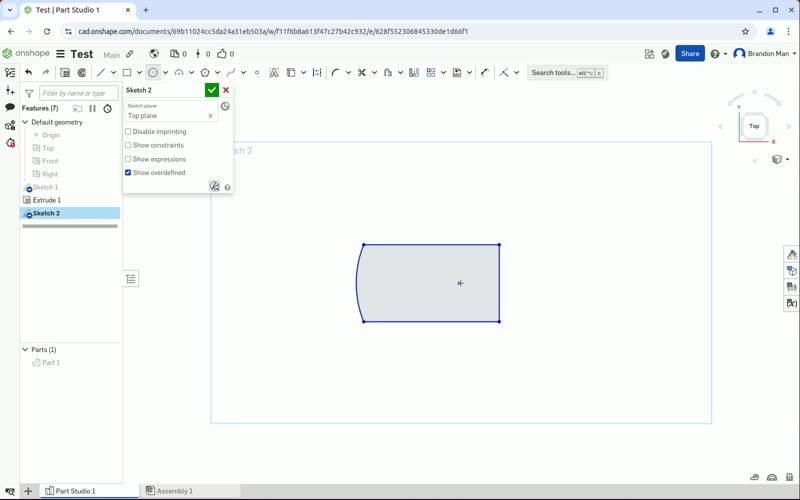
scroll(6)
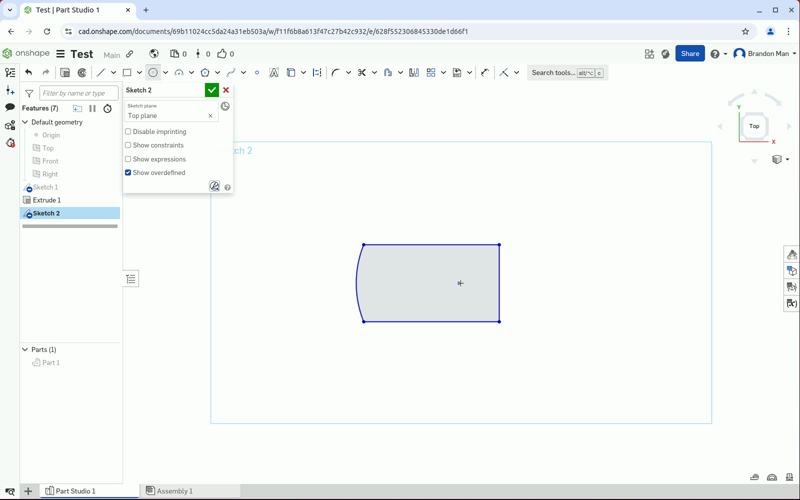
scroll(6)
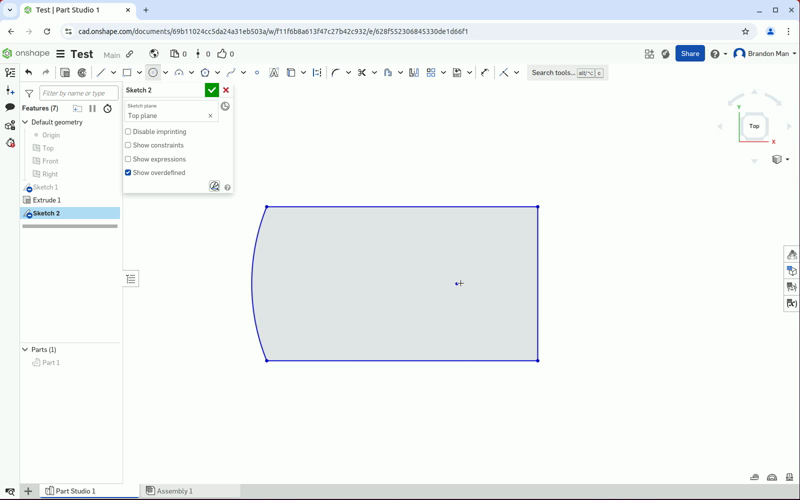
scroll(6)
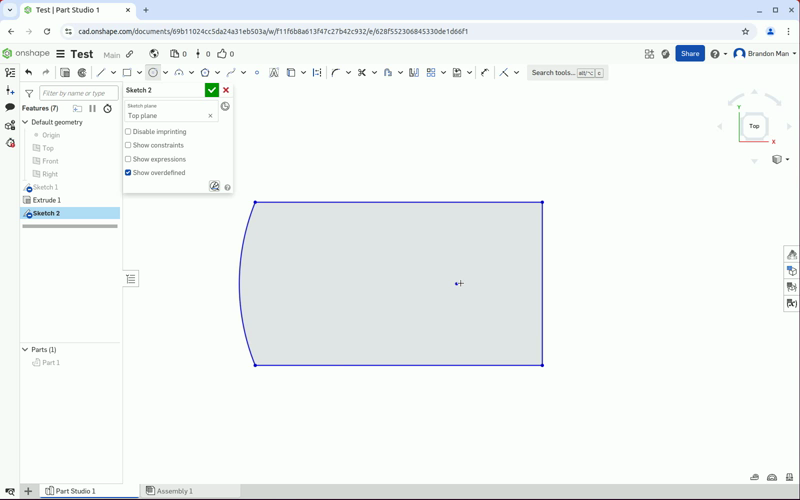
scroll(6)
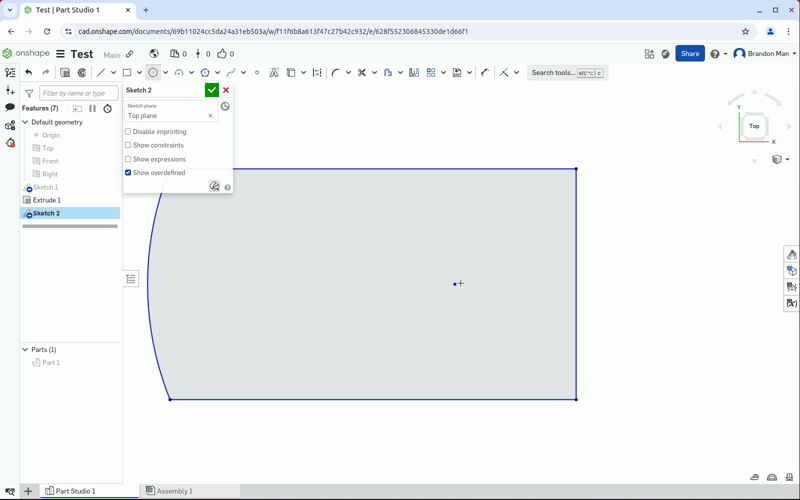
scroll(6)
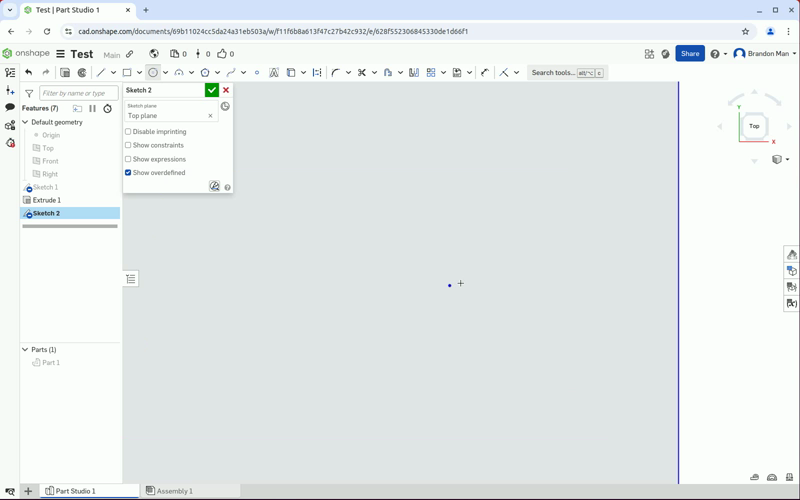
scroll(6)
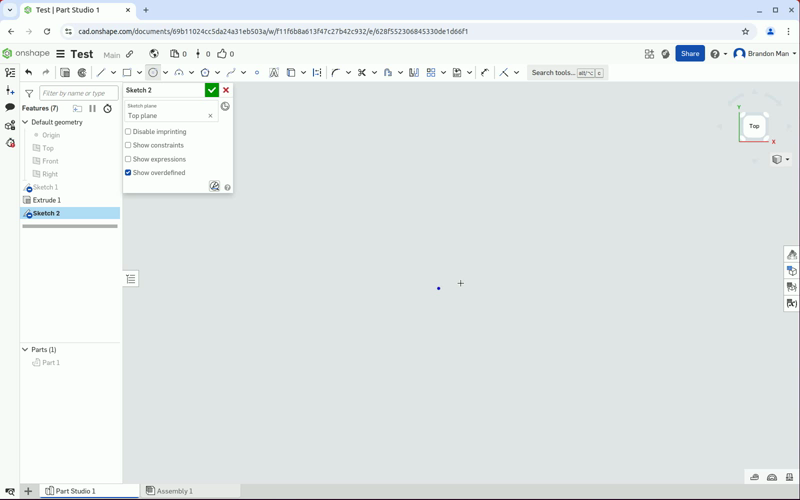
click(460, 282)
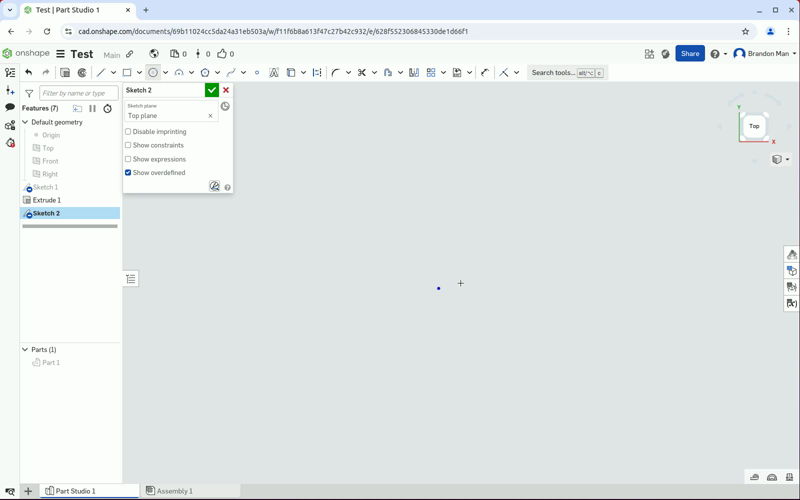
scroll(-6)
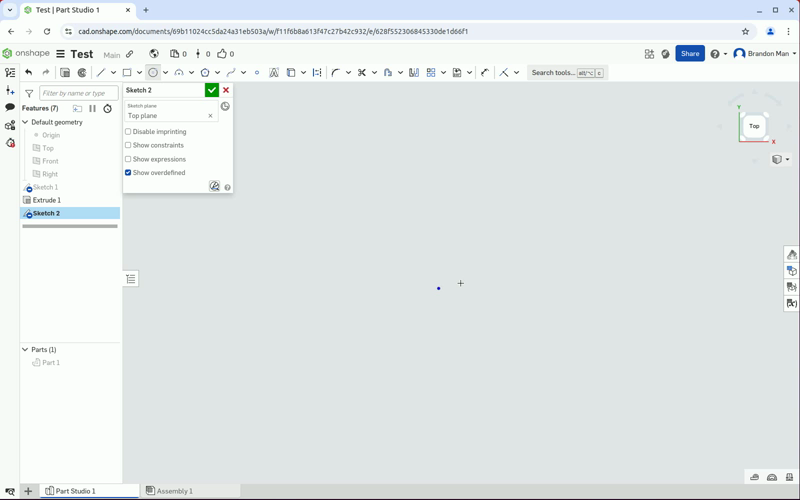
scroll(-6)
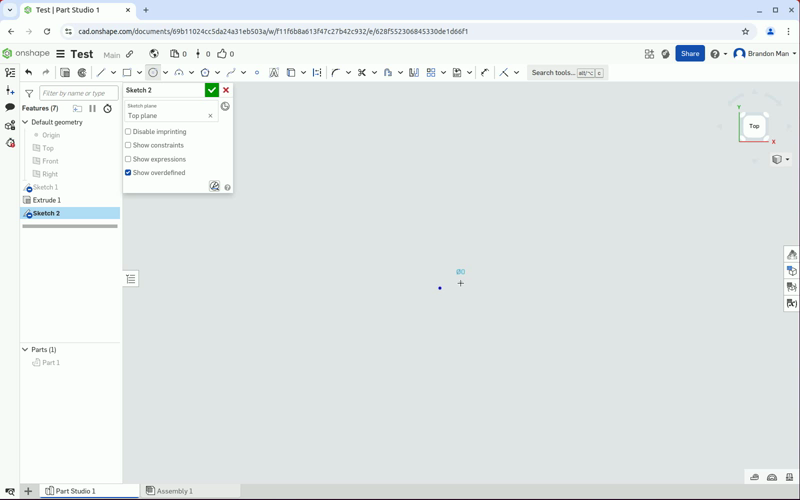
scroll(-6)
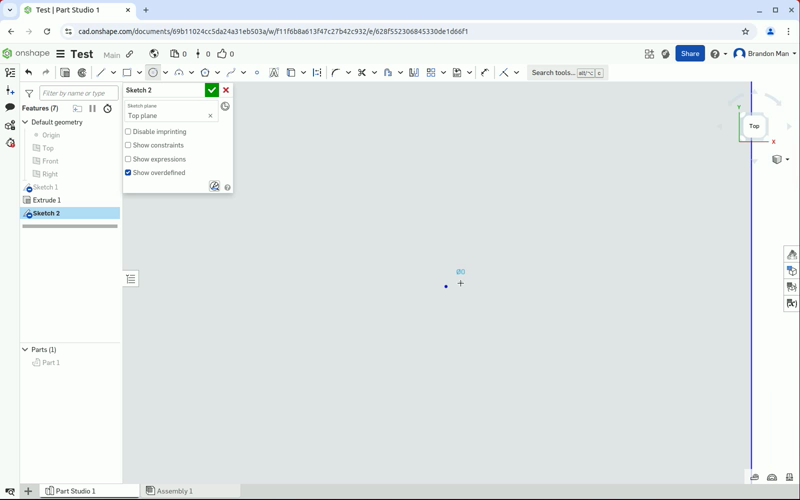
scroll(-6)
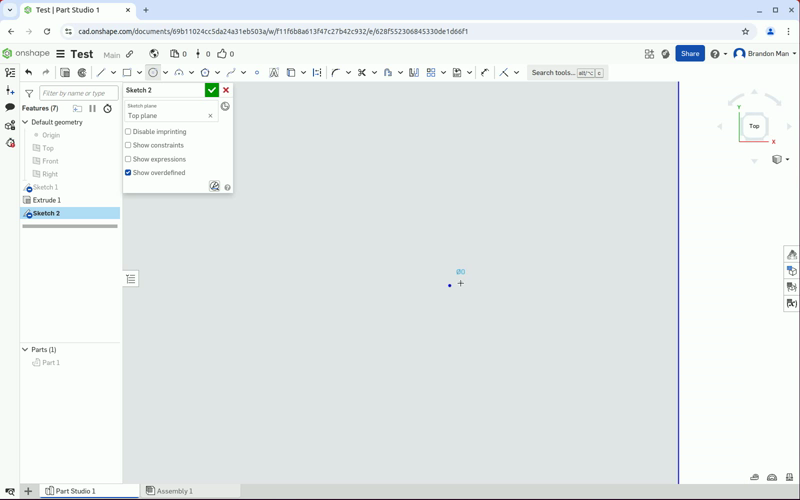
scroll(-6)
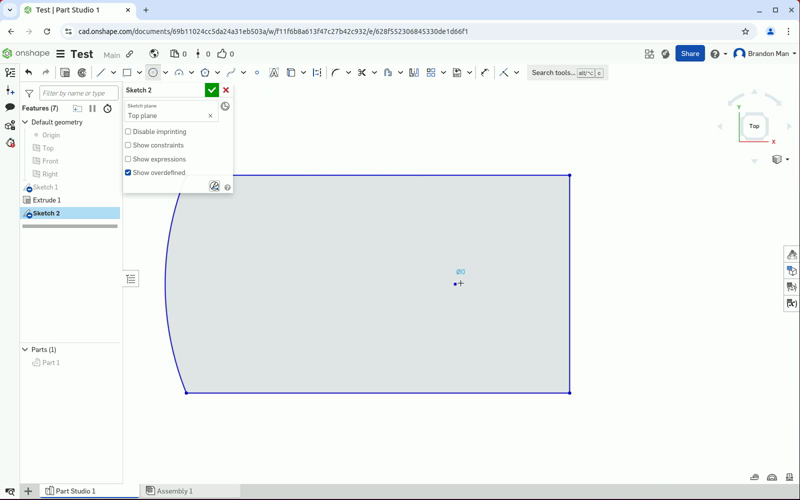
scroll(-6)
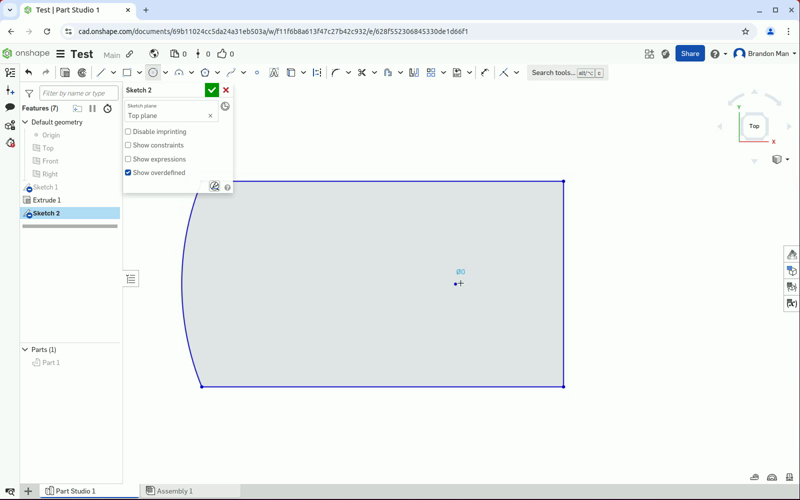
scroll(-6)
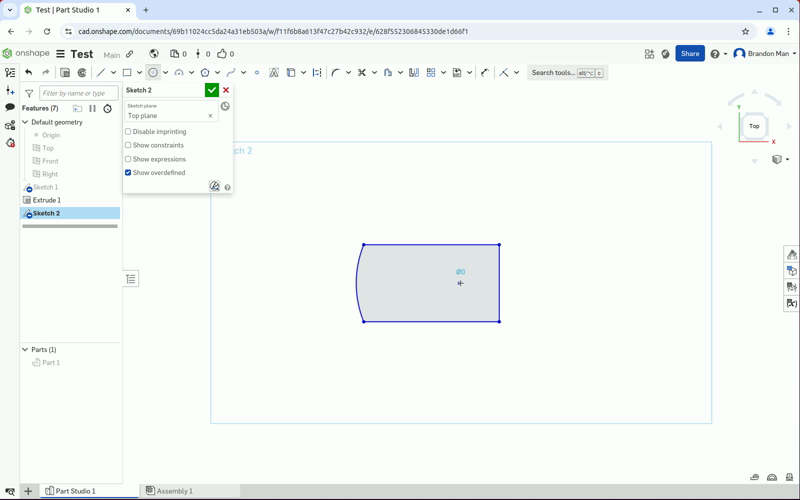
key_up(shift)
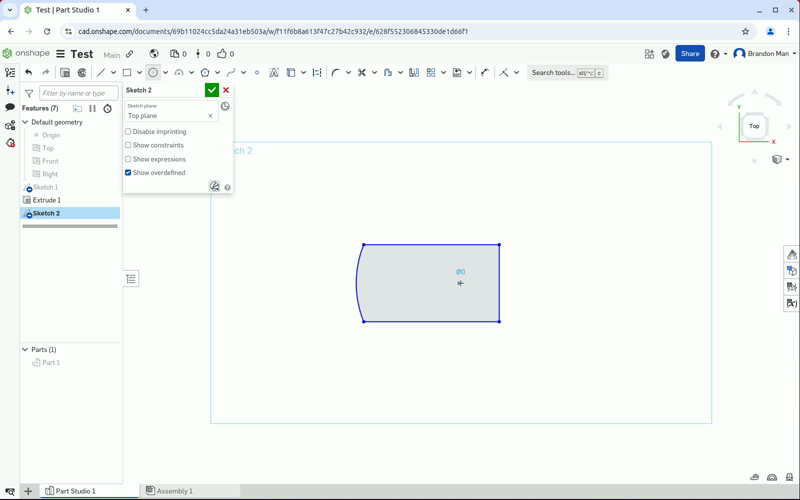
mouse_move(493, 282)
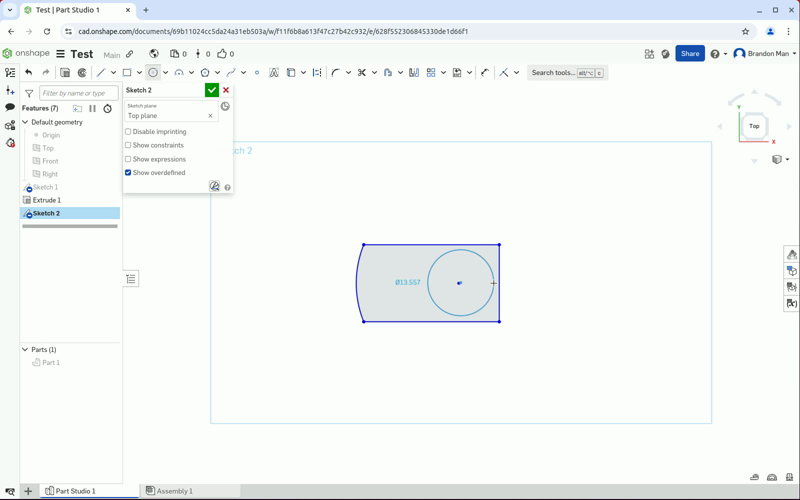
click(493, 282)
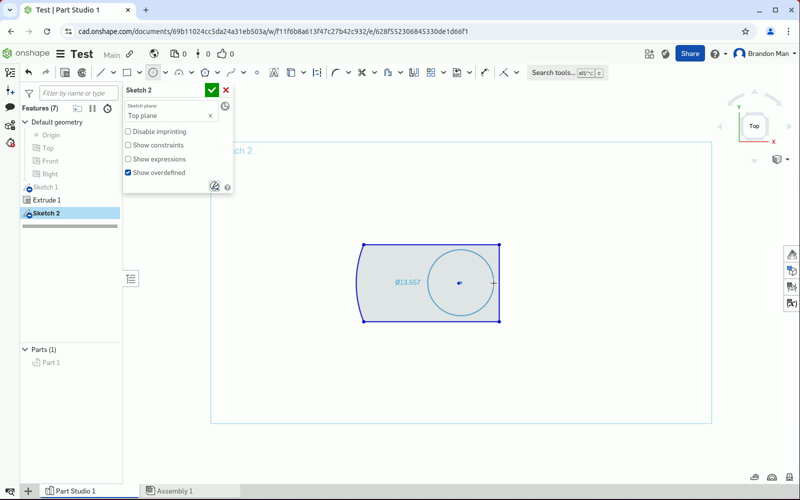
key(esc)
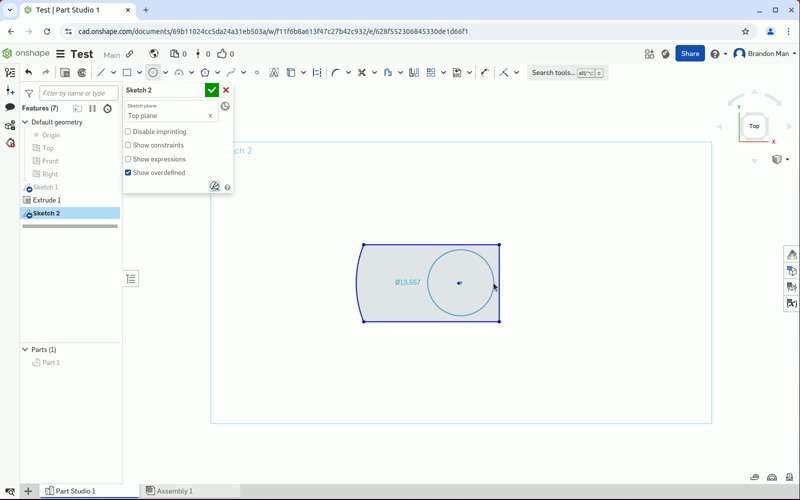
mouse_move(401, 261)
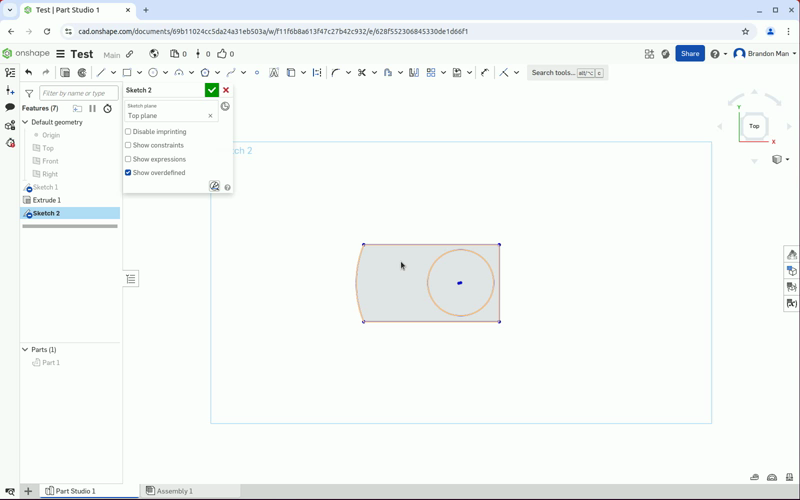
click(401, 261)
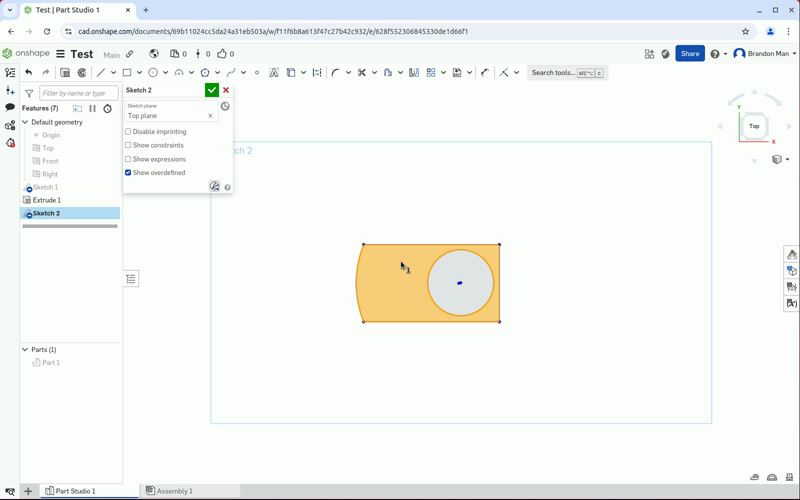
mouse_move(73, 352)
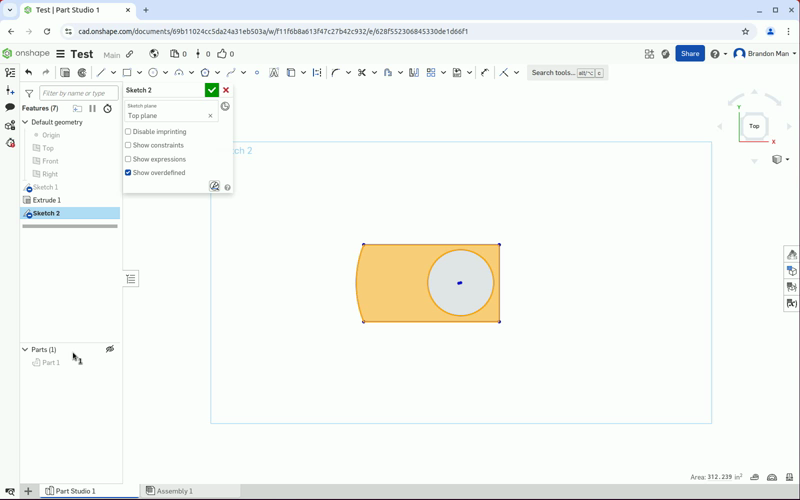
key(shift+y)
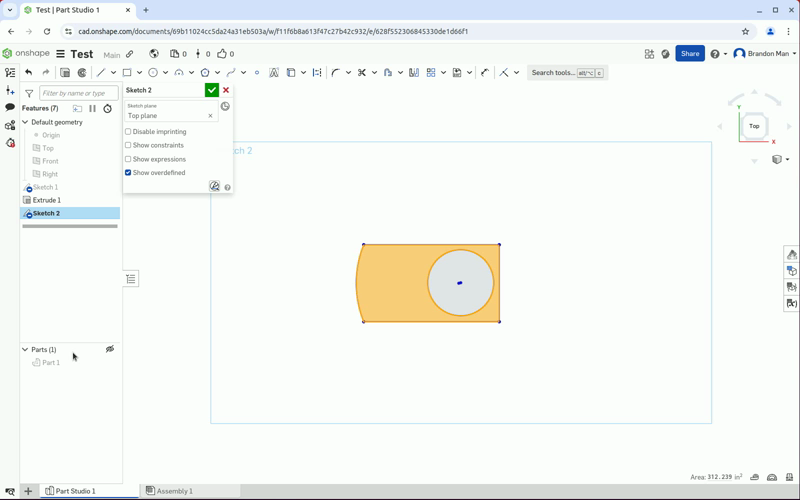
key(shift+e)
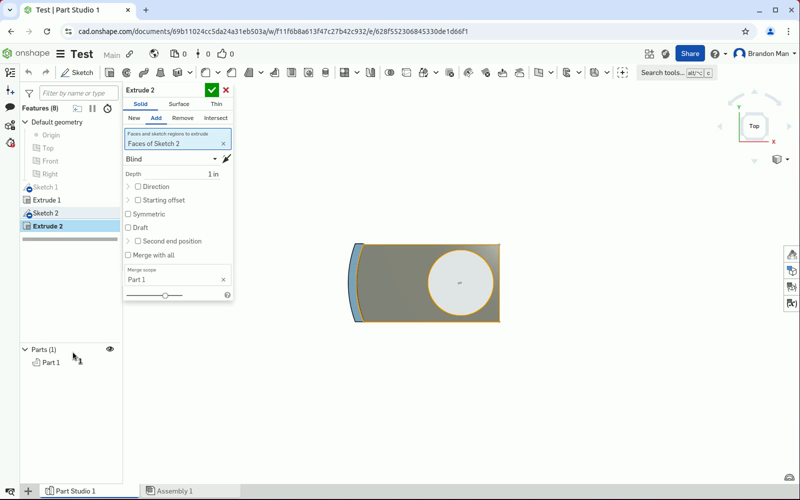
mouse_move(143, 106)
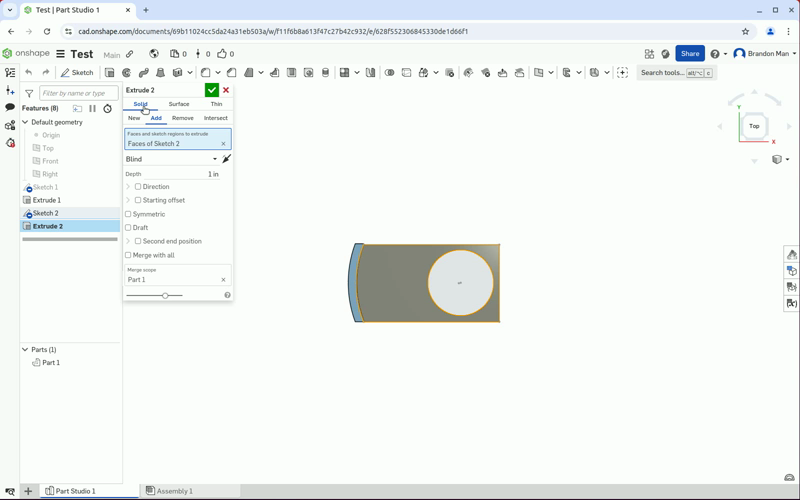
click(143, 106)
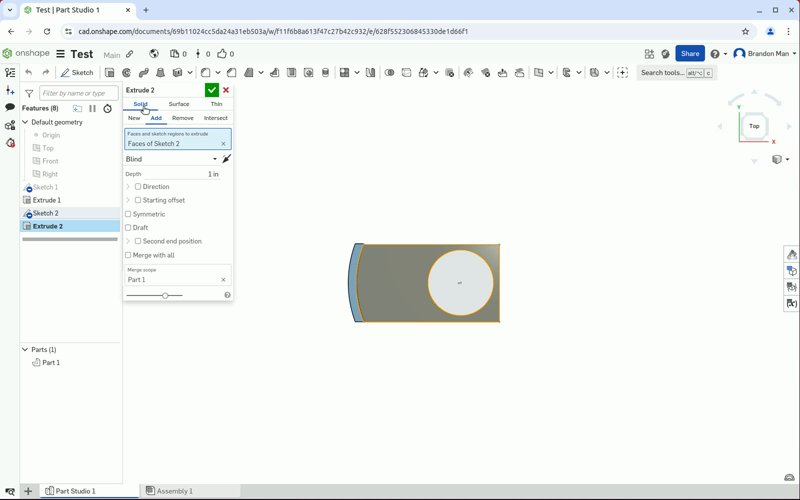
mouse_move(137, 120)
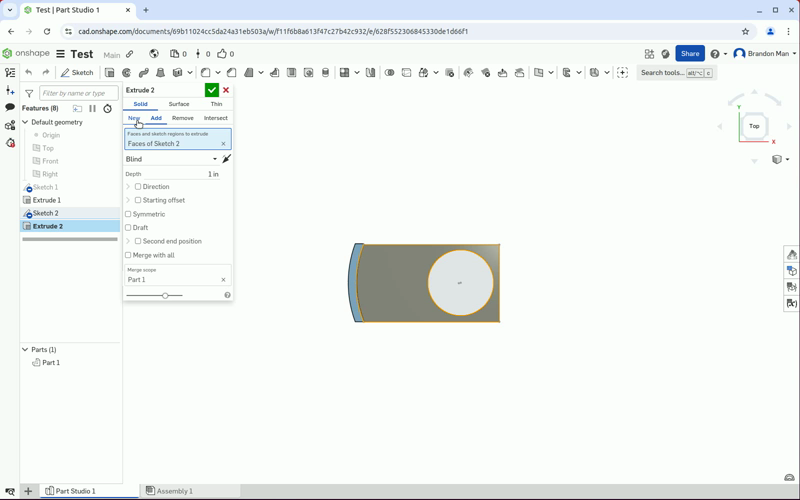
click(137, 120)
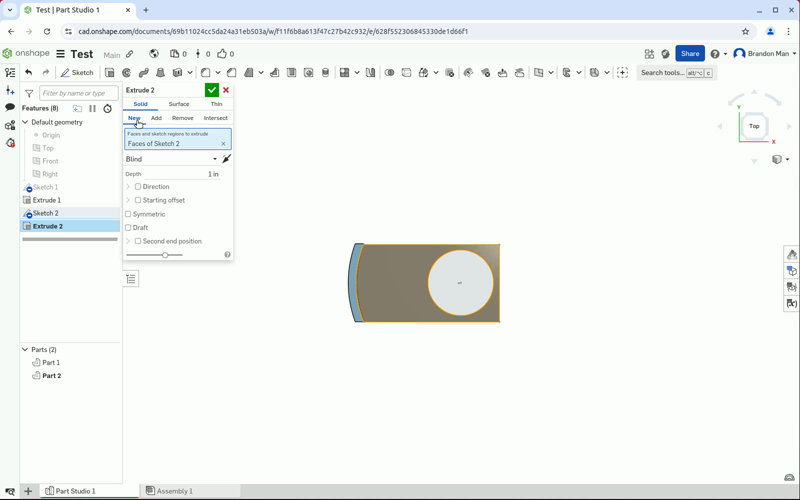
key(tab, 4)
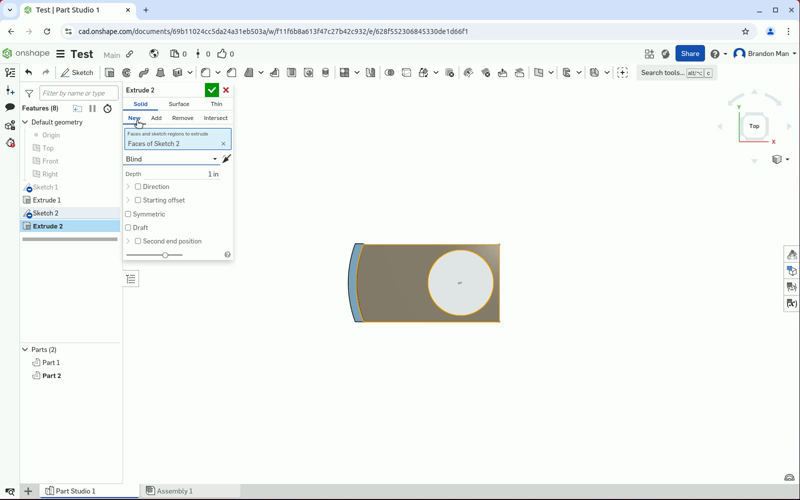
text(1.685)
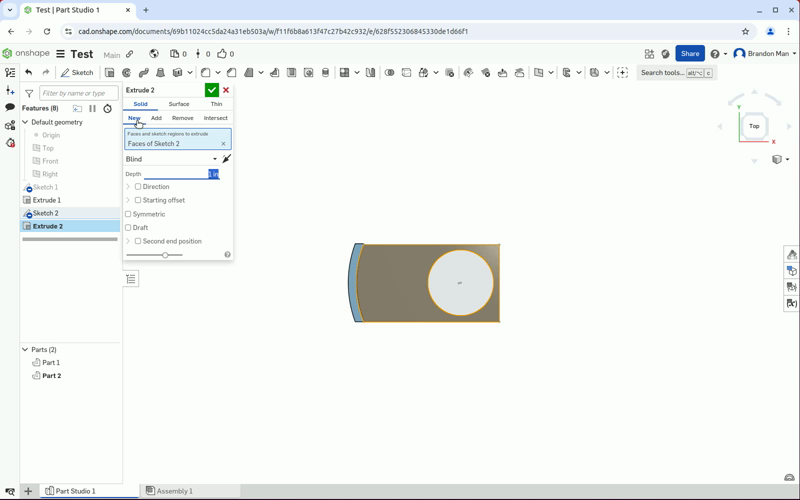
key(enter)
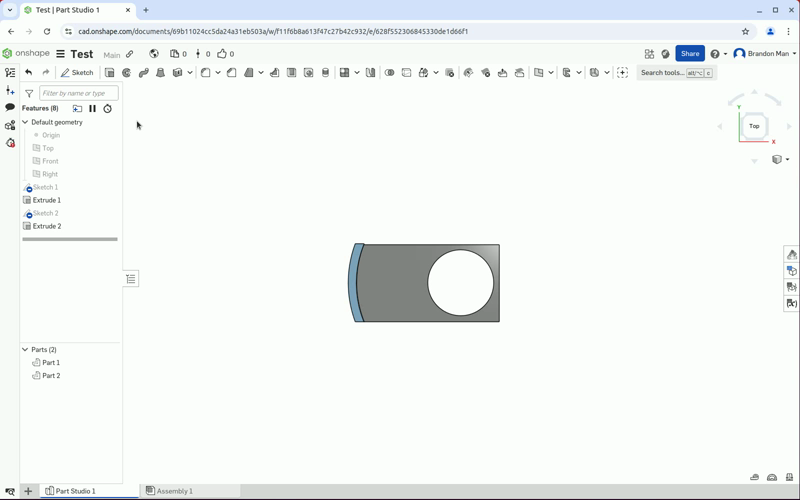
key(shift+h)
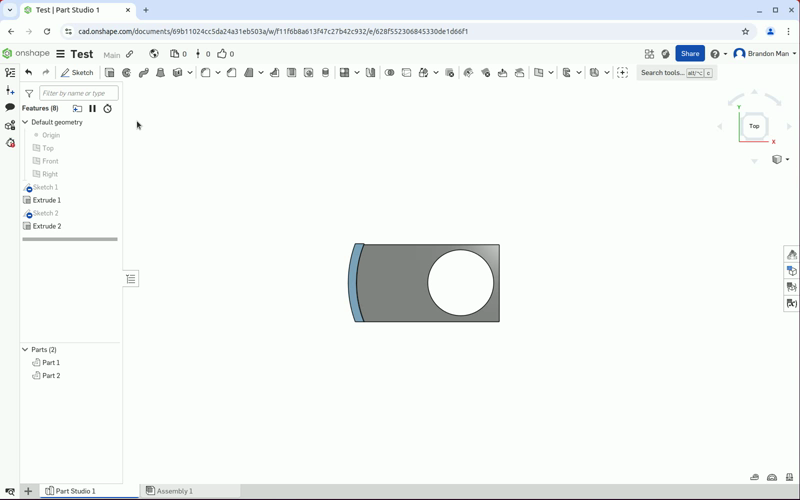
key(shift+h)
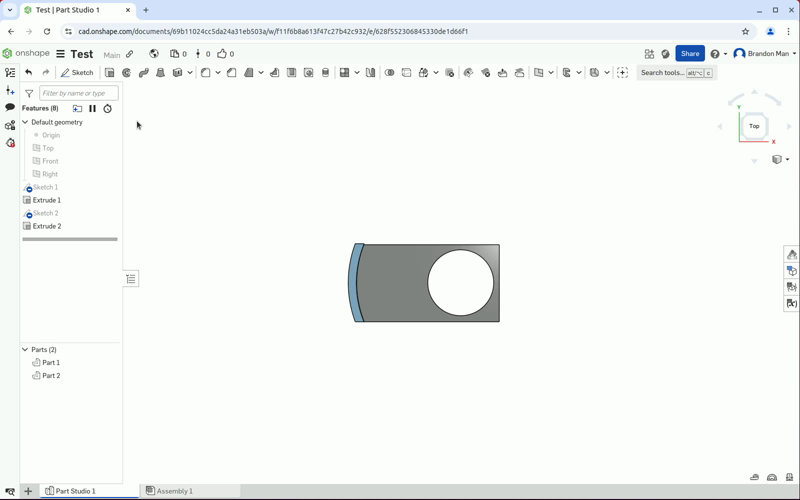
key(shift+7)
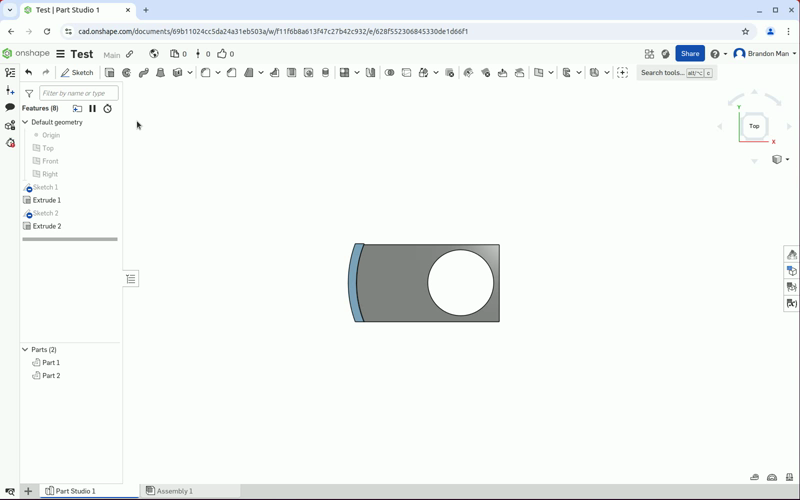
key(up, 3)
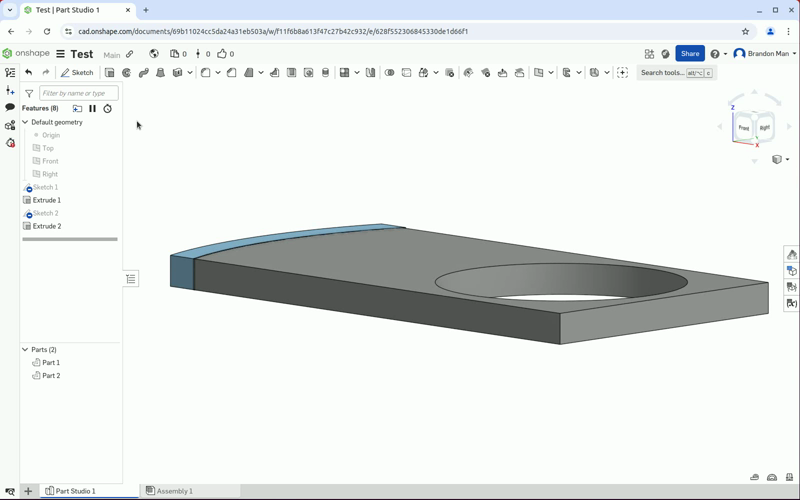
key(left, 3)
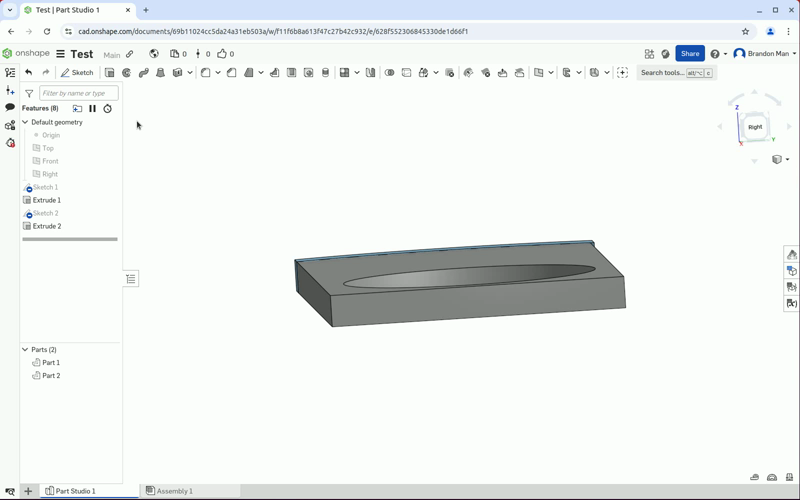
key(right, 3)
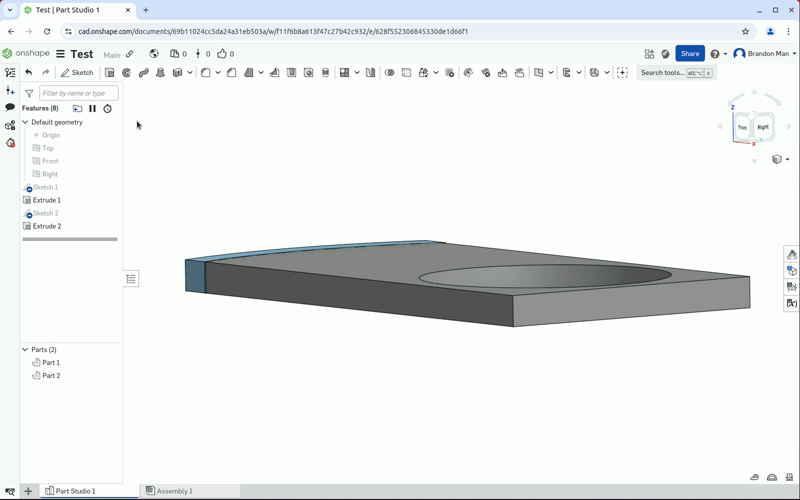
key(down, 3)
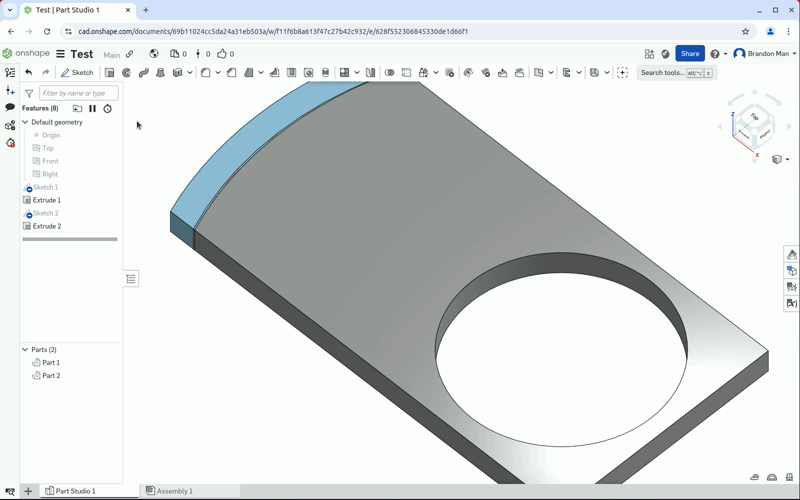
mouse_move(73, 189)
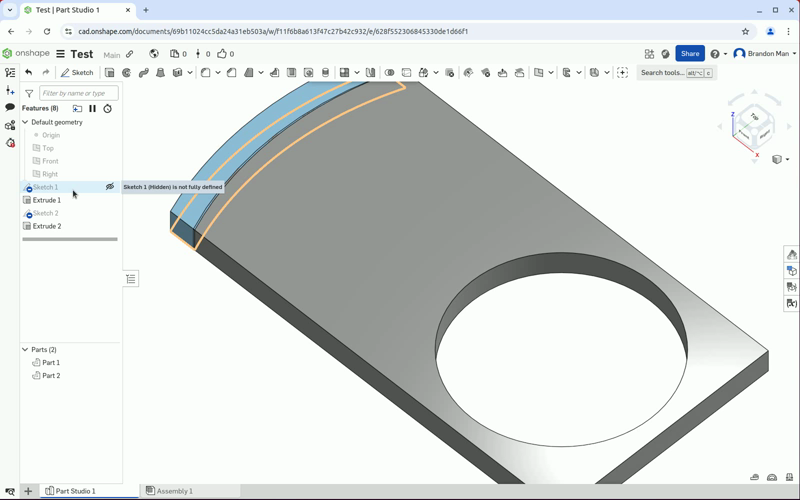
click(73, 189)